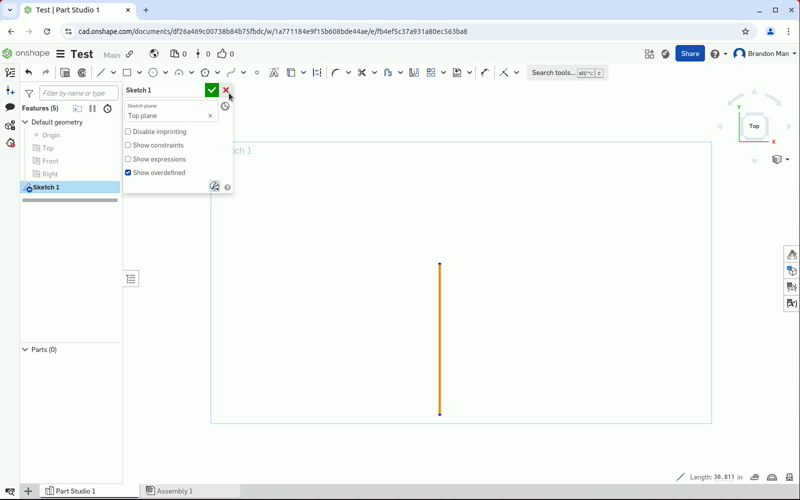
key(shift+h)
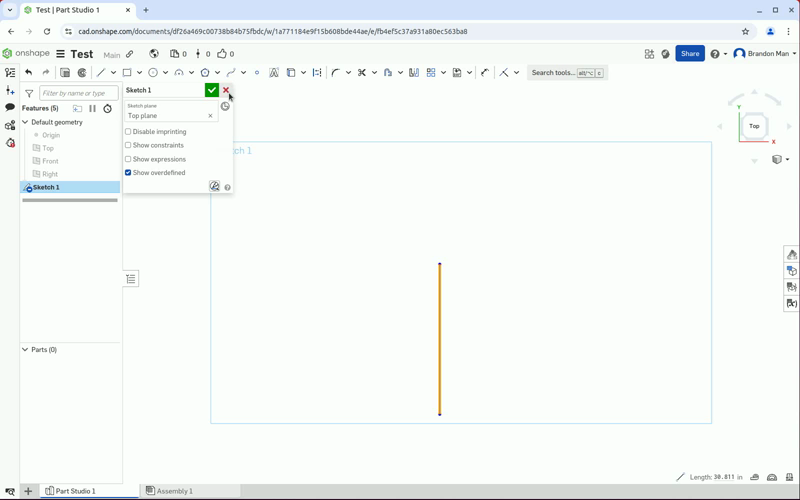
key(shift+s)
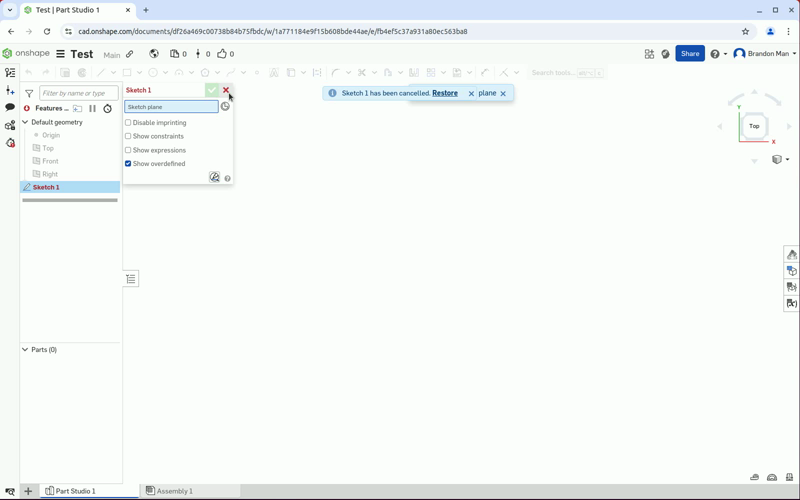
mouse_move(73, 150)
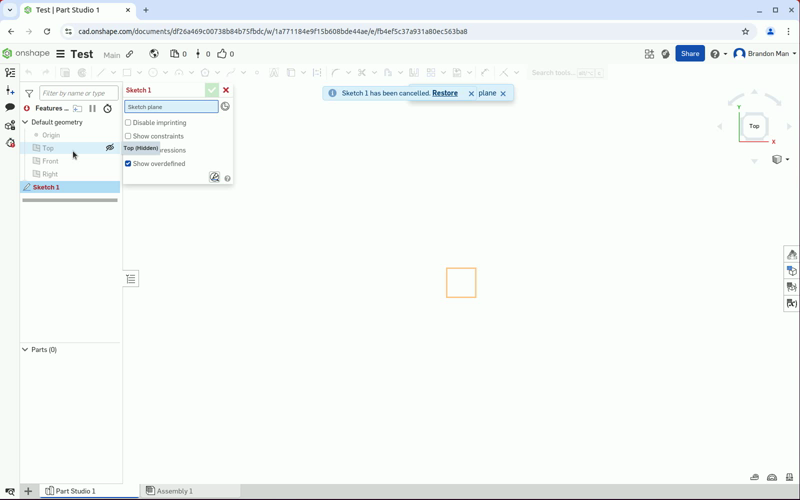
click(73, 150)
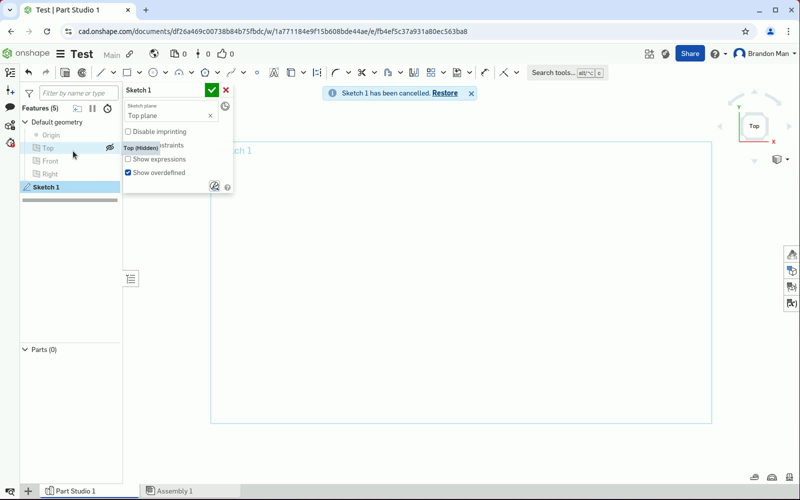
mouse_move(73, 352)
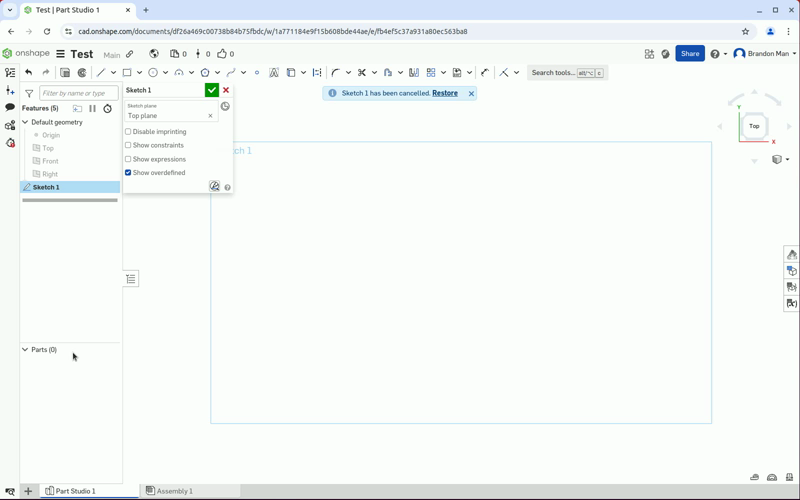
key(y)
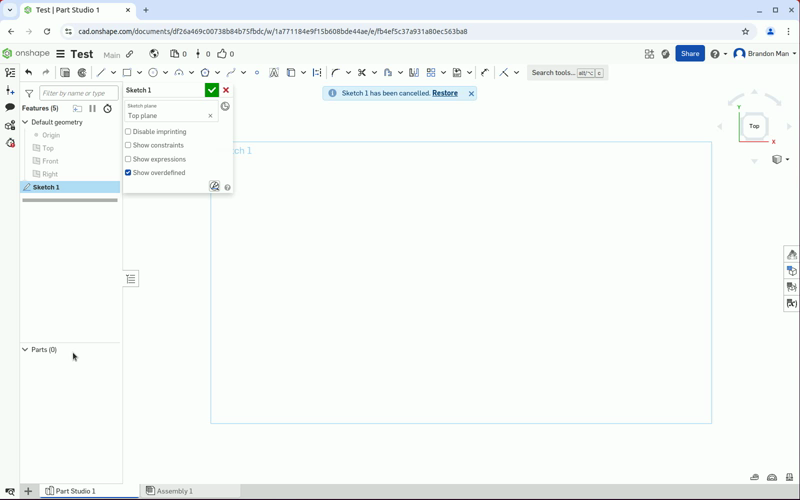
key(c)
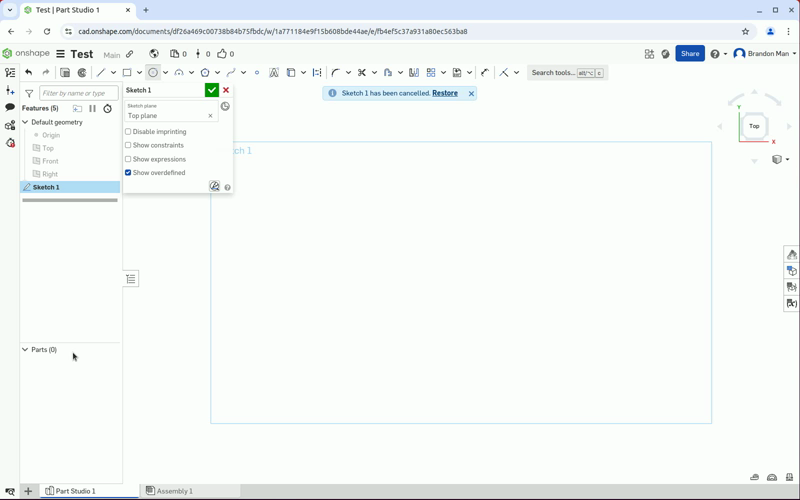
key_down(shift)
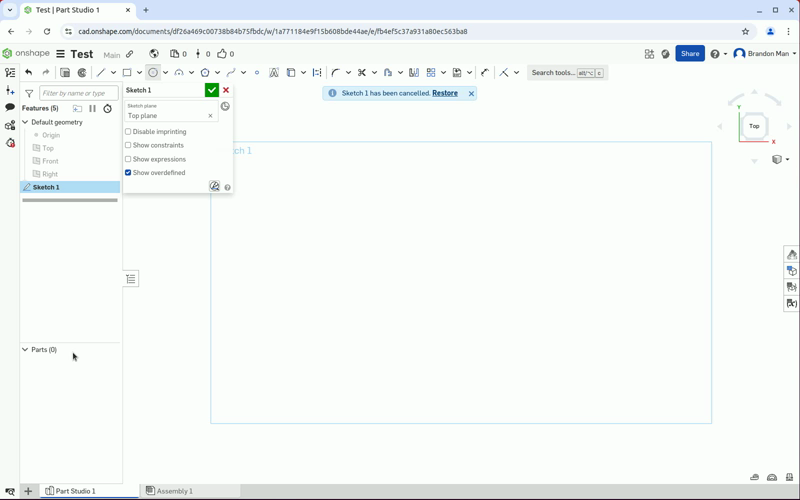
mouse_move(421, 178)
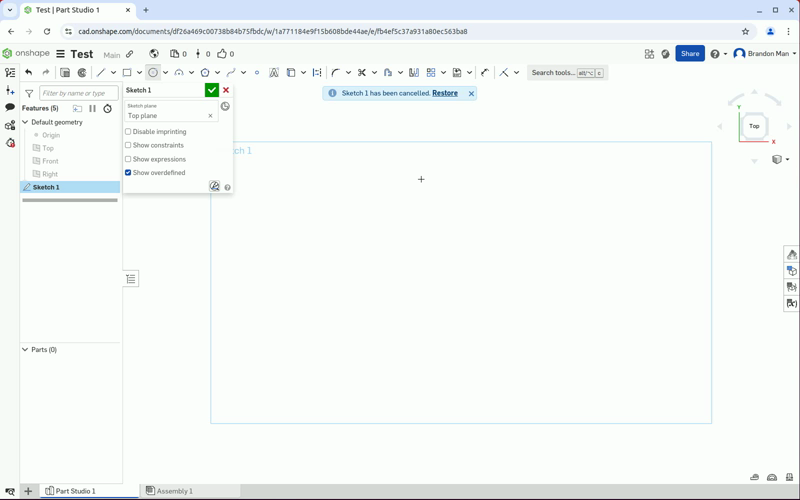
click(421, 178)
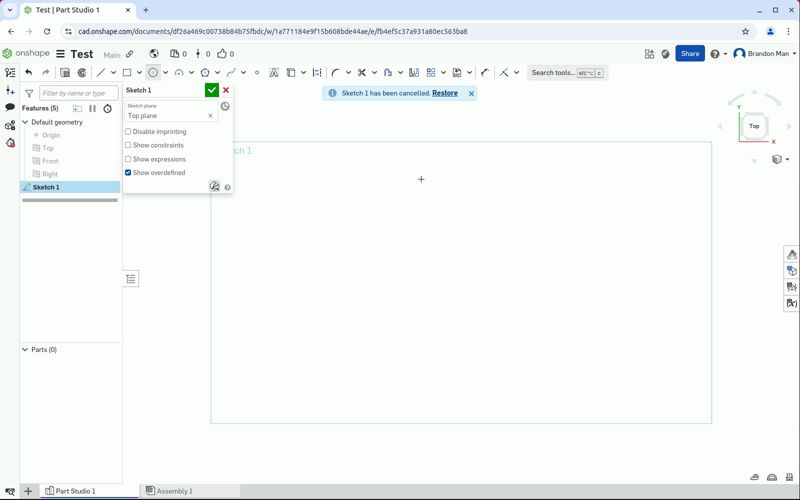
key_up(shift)
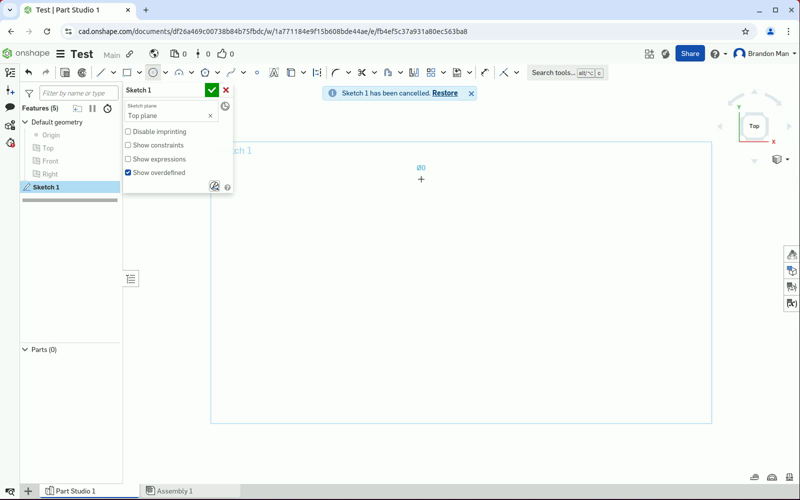
mouse_move(430, 178)
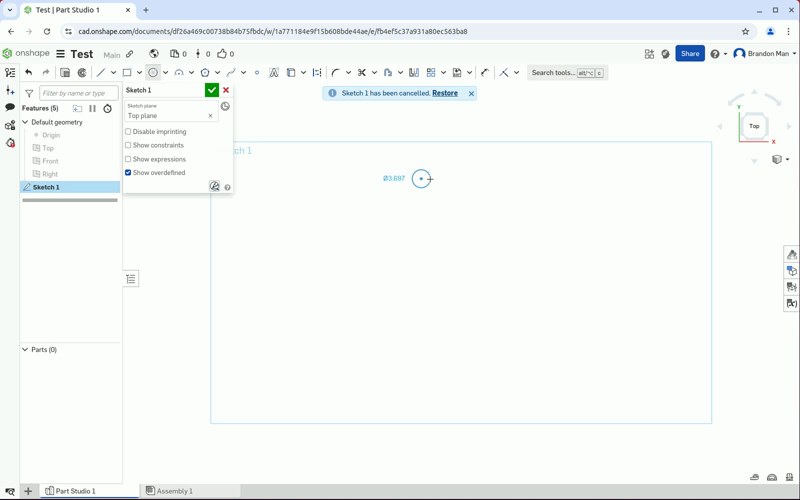
click(430, 178)
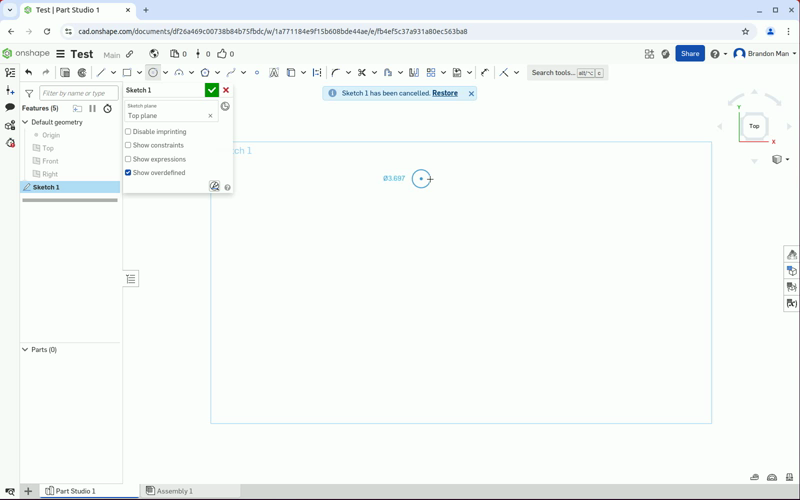
key(esc)
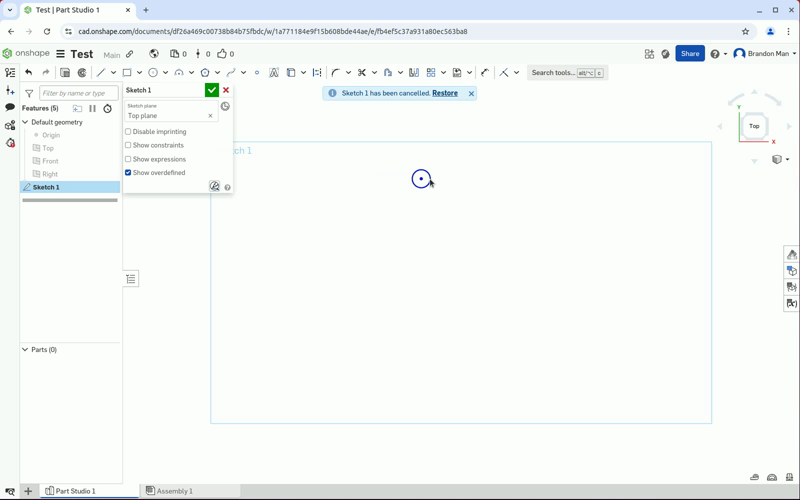
mouse_move(416, 175)
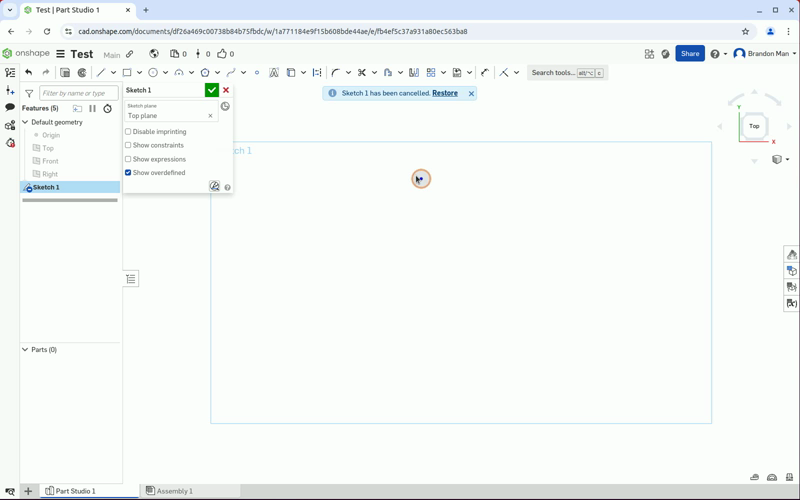
scroll(6)
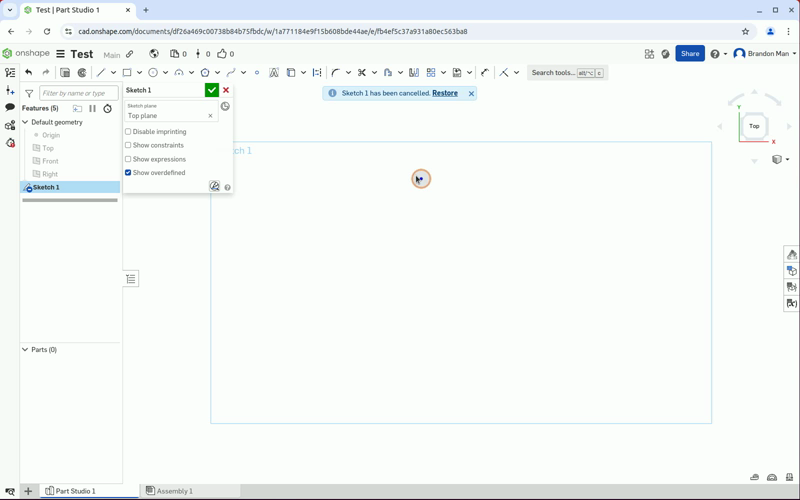
scroll(6)
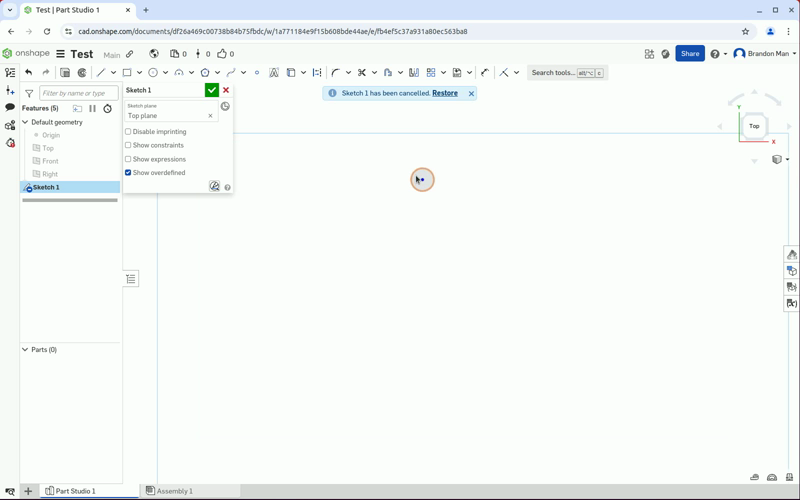
scroll(6)
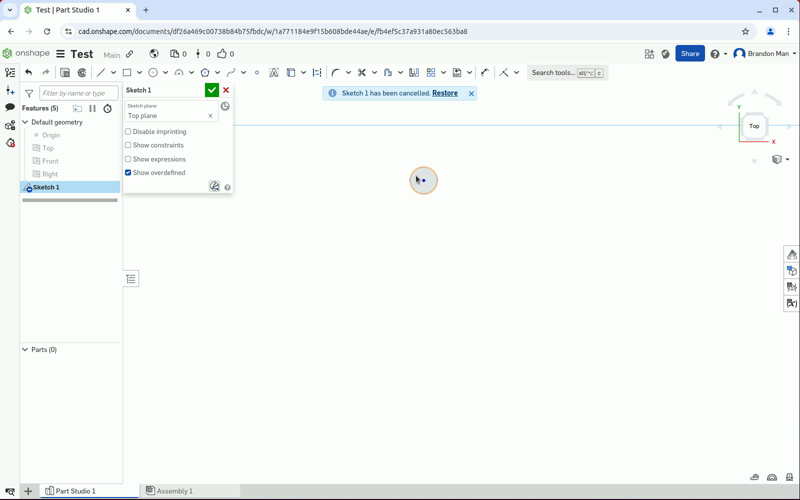
scroll(6)
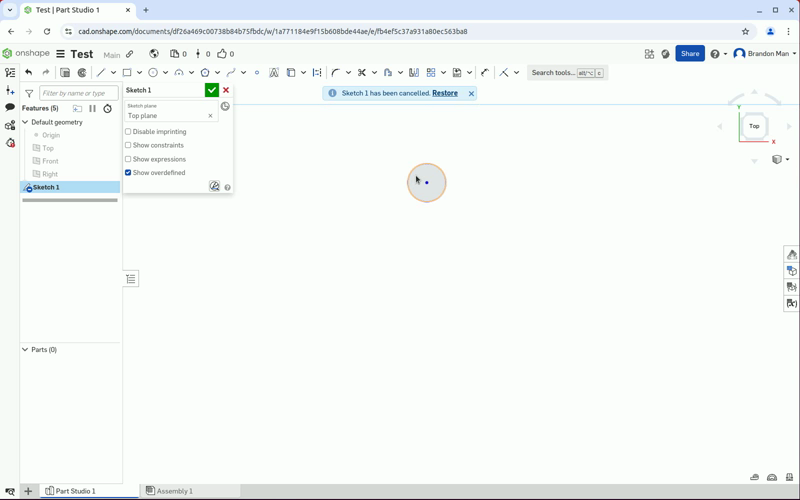
scroll(6)
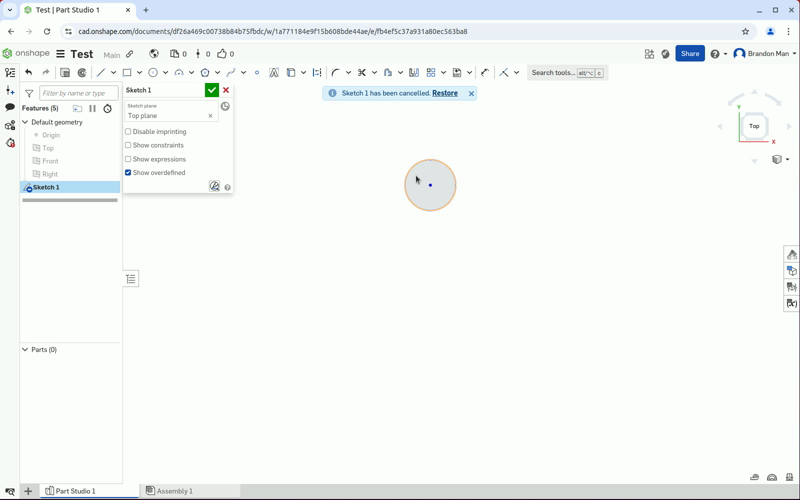
scroll(6)
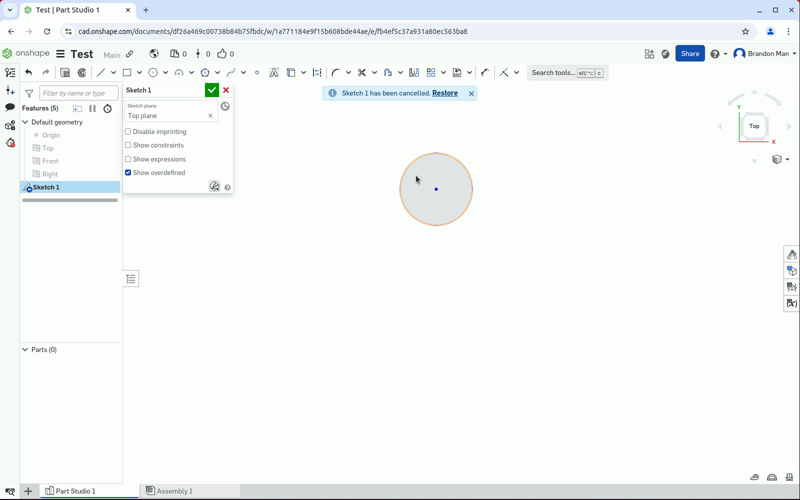
scroll(6)
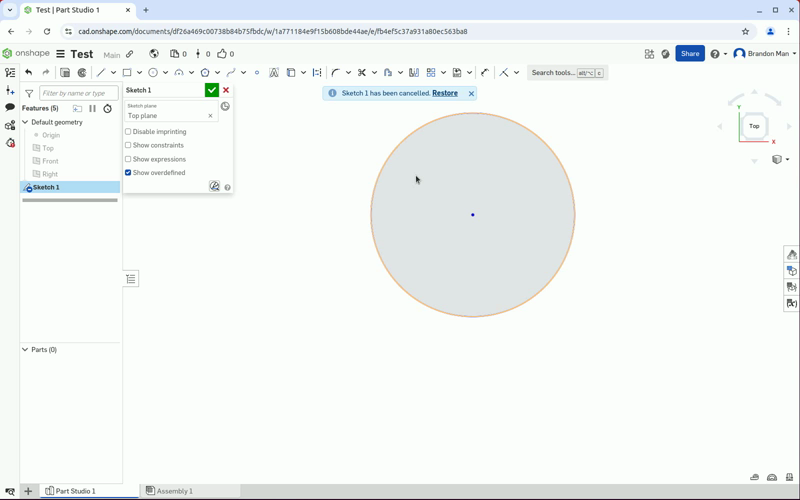
click(416, 175)
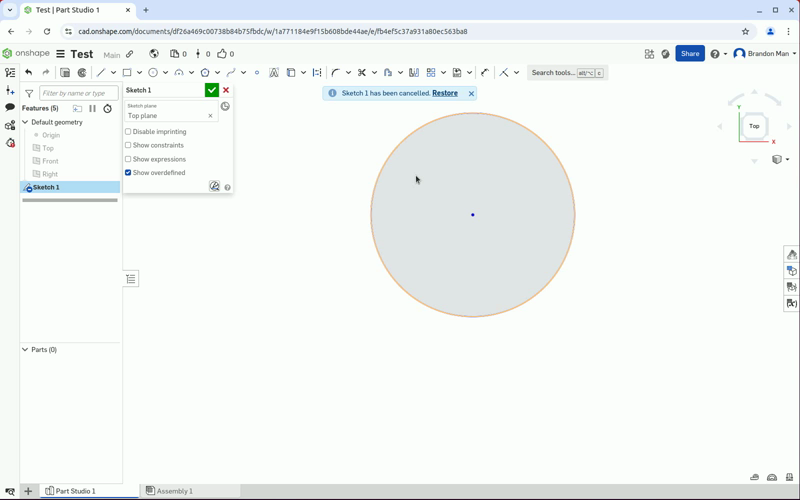
scroll(-6)
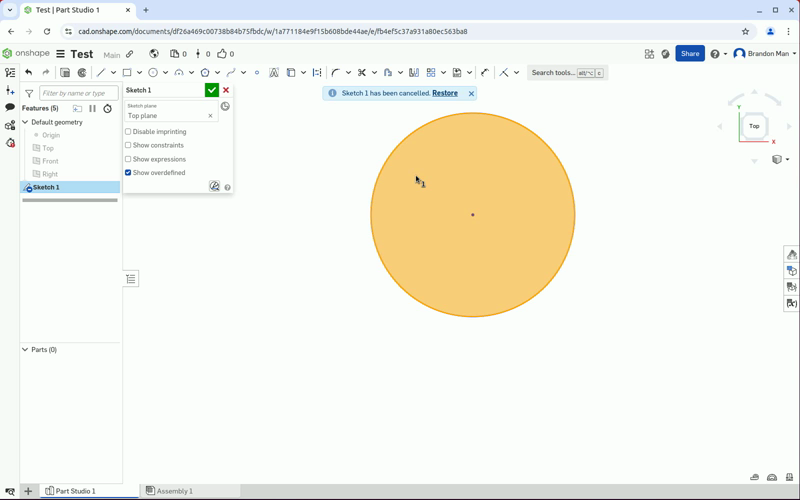
scroll(-6)
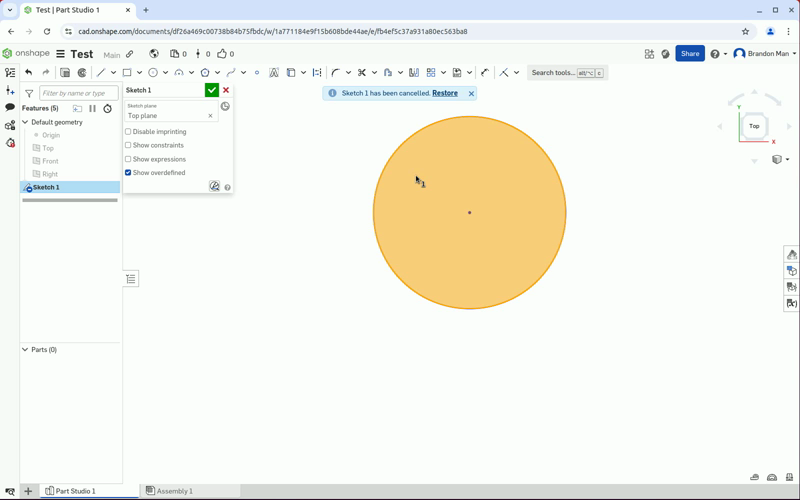
scroll(-6)
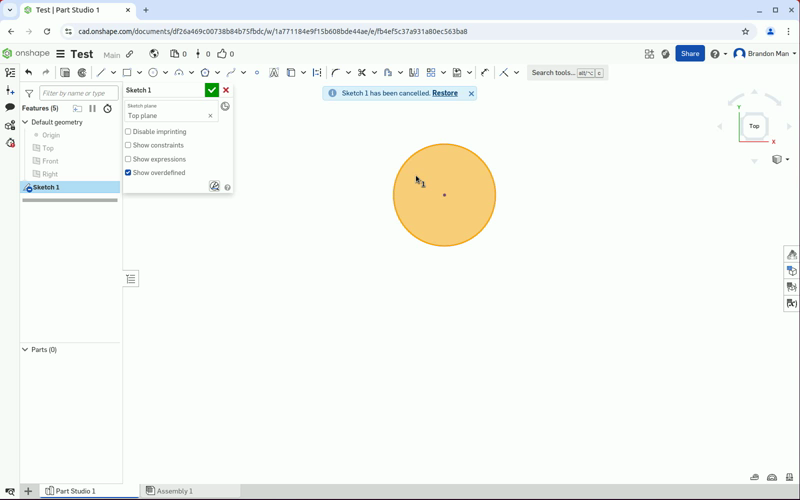
scroll(-6)
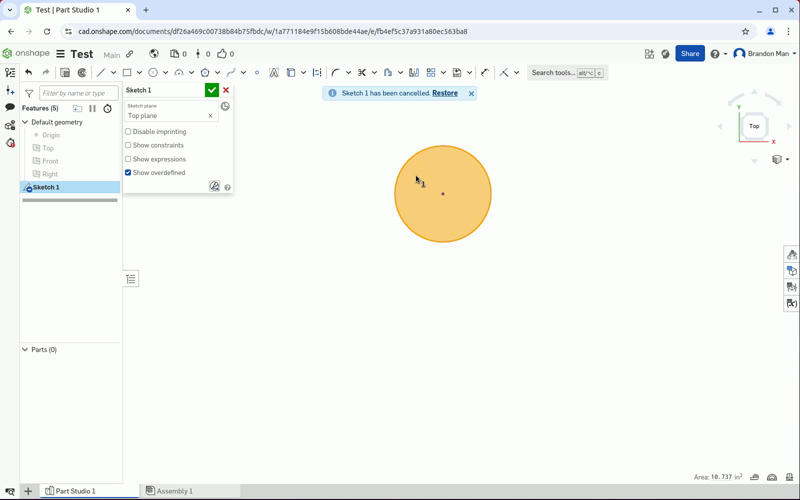
scroll(-6)
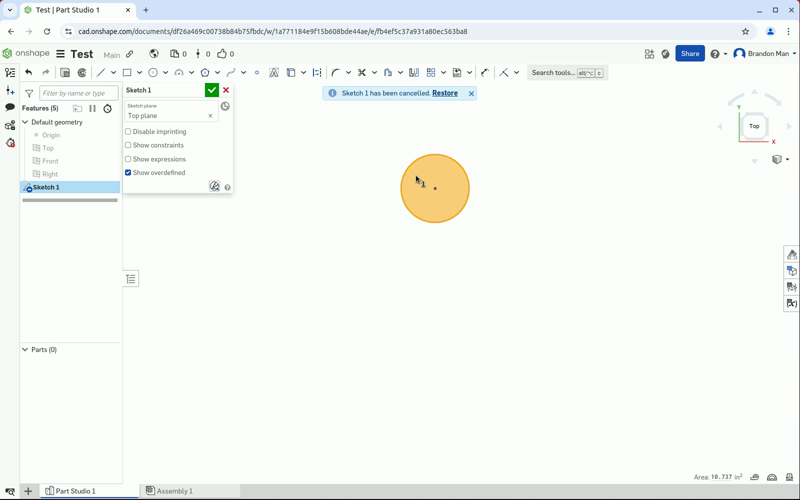
scroll(-6)
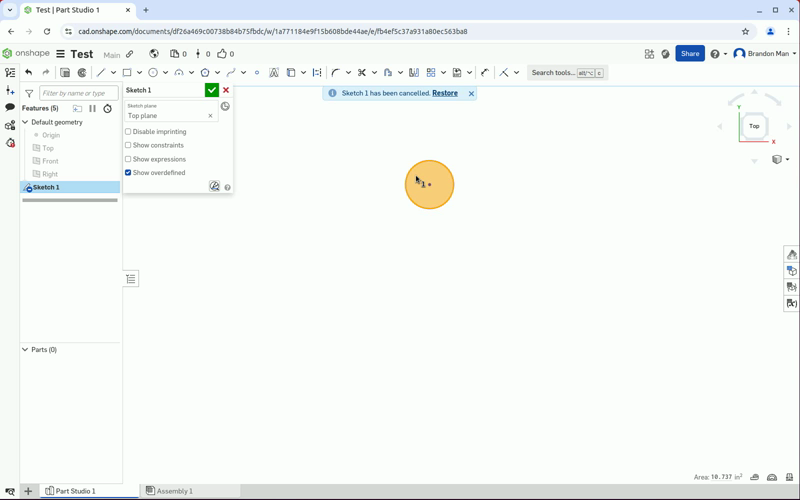
scroll(-6)
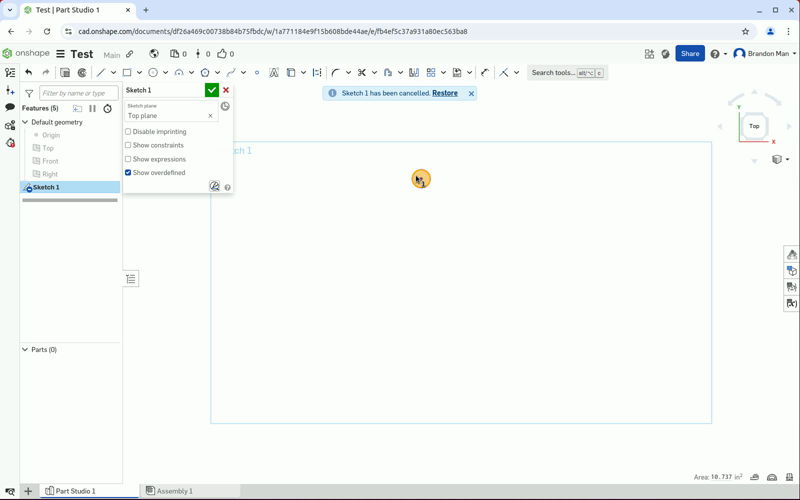
mouse_move(73, 352)
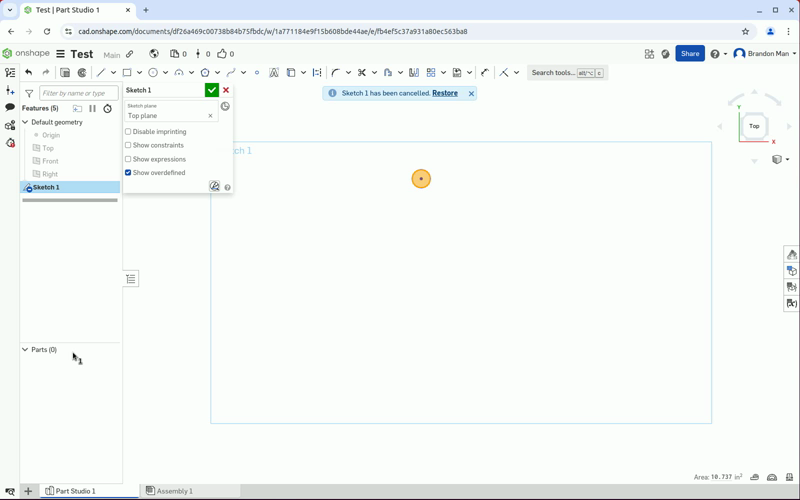
key(shift+y)
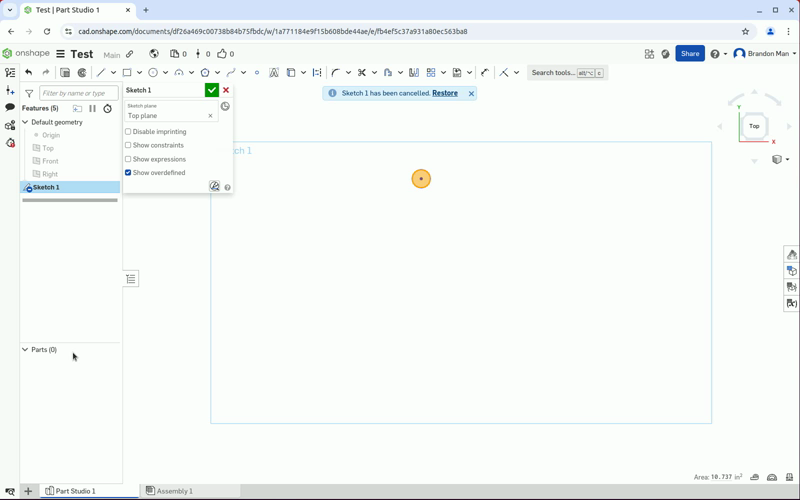
key(shift+e)
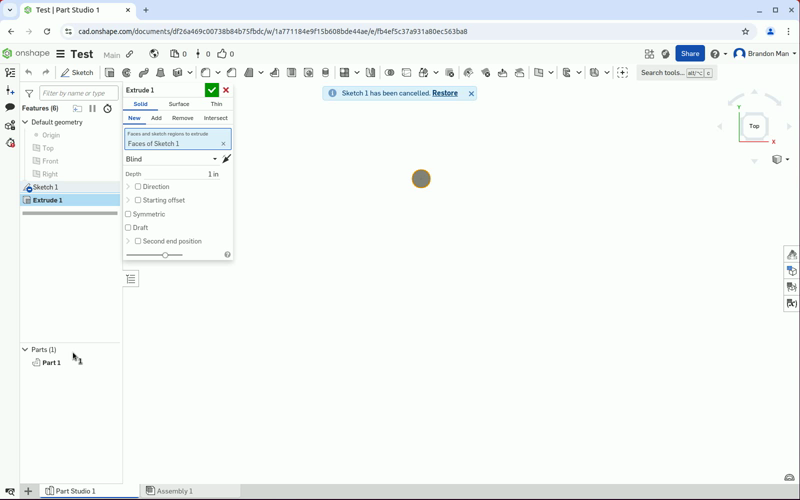
mouse_move(143, 106)
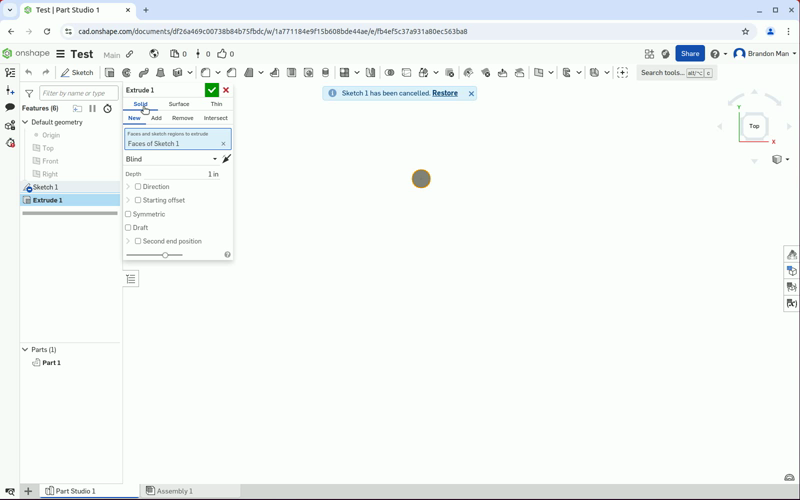
click(143, 106)
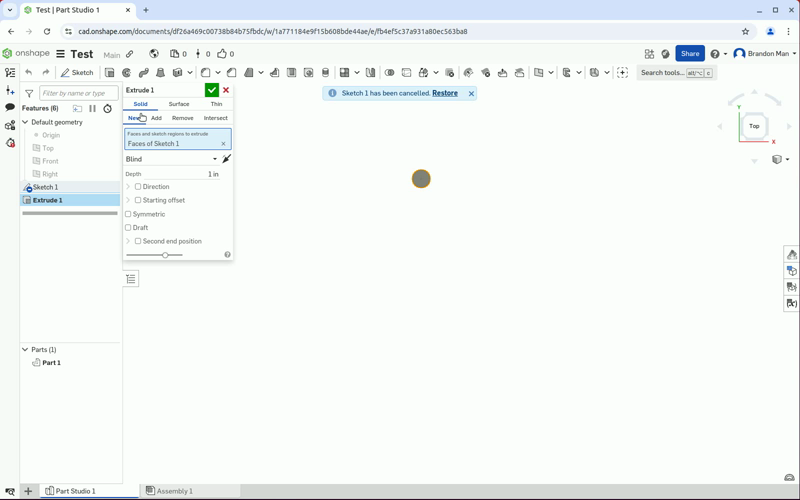
mouse_move(137, 120)
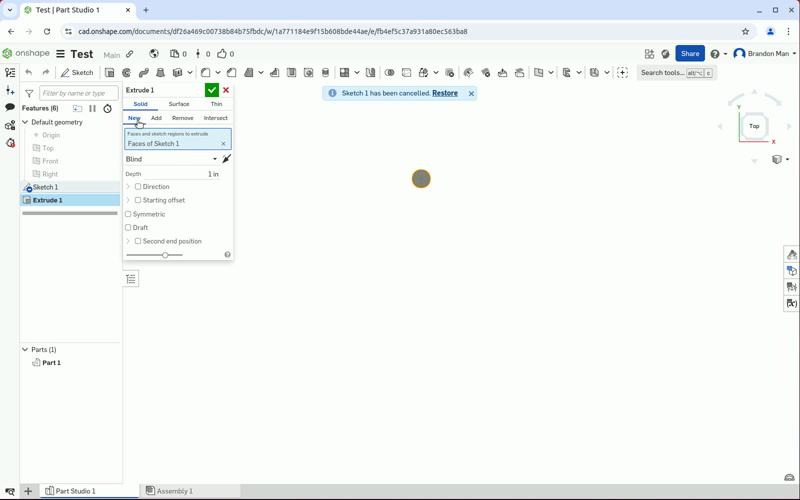
click(137, 120)
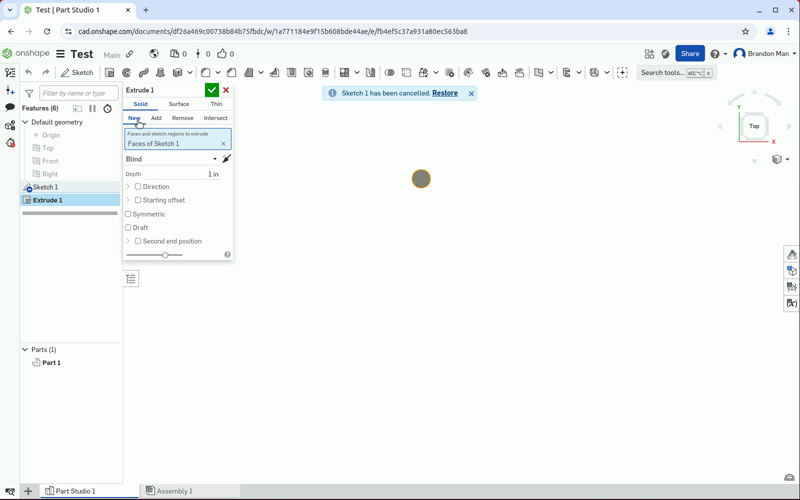
key(tab, 4)
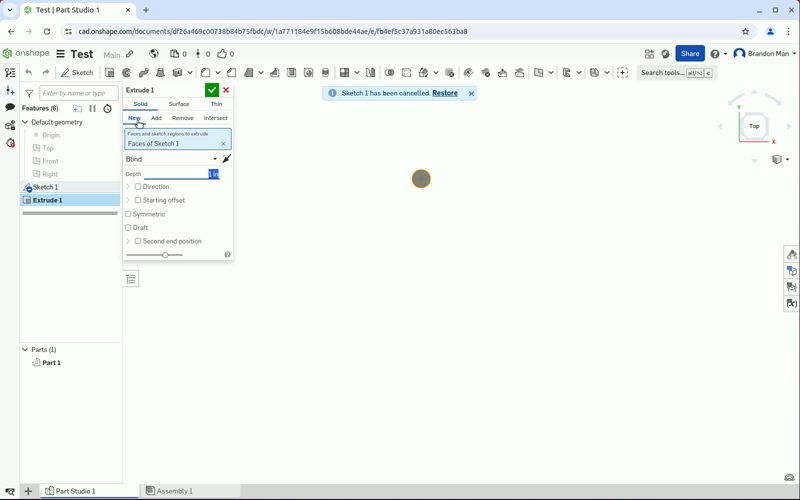
text(11.313)
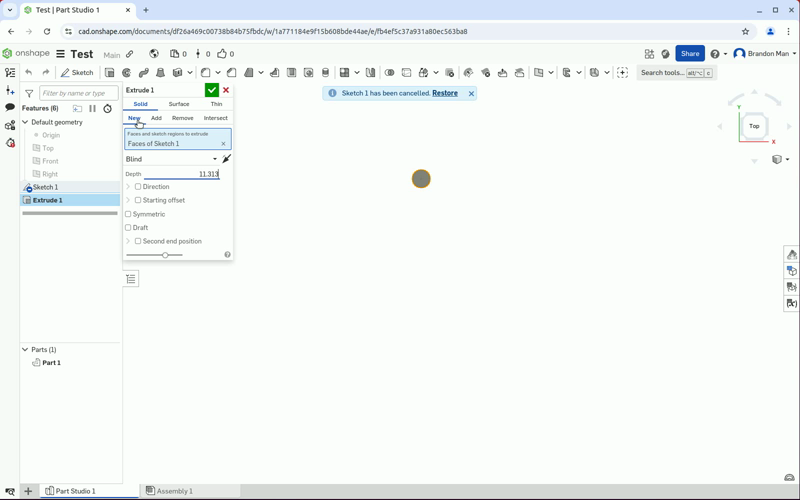
key(enter)
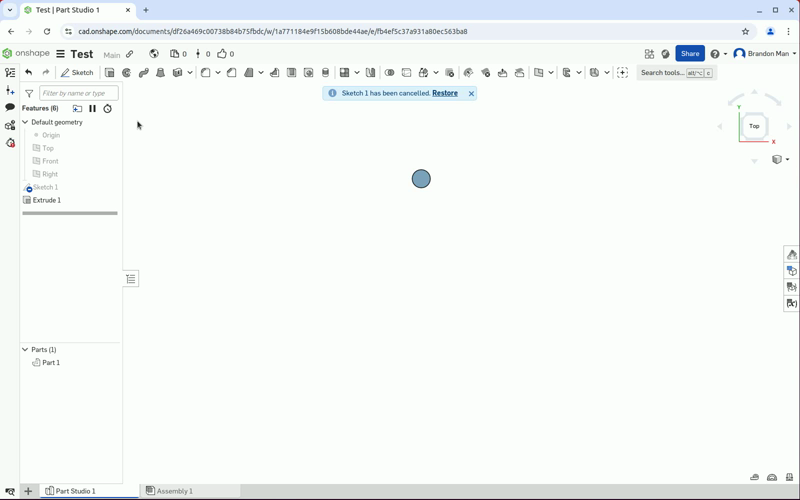
key(shift+h)
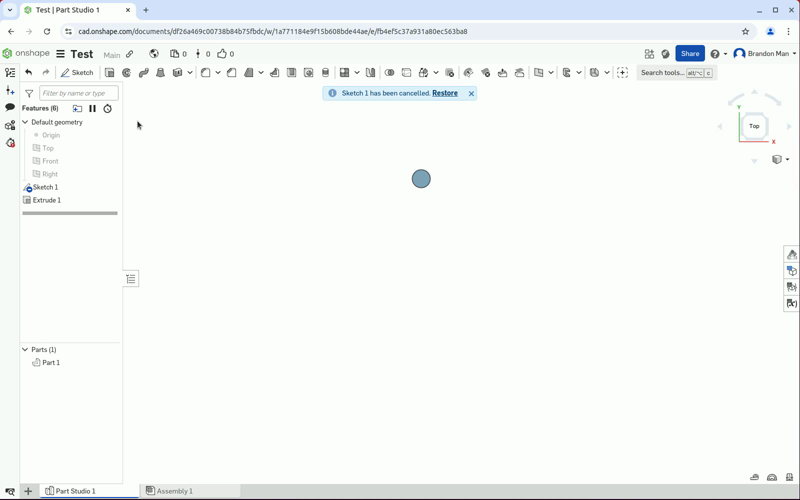
key(shift+h)
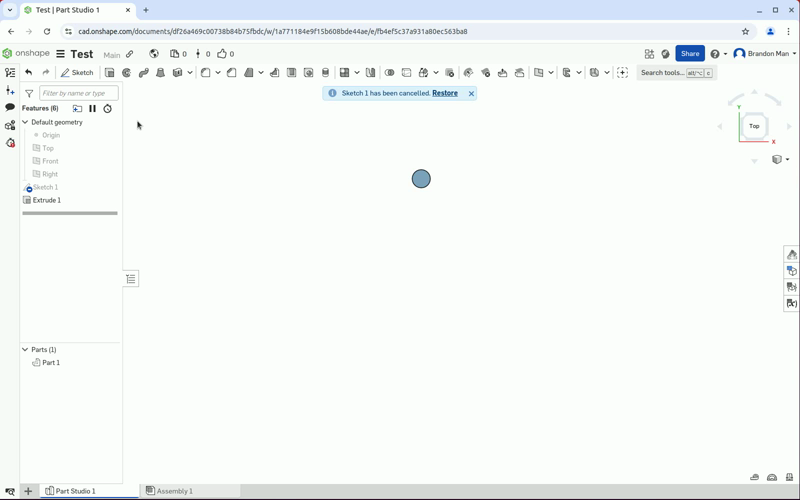
mouse_move(73, 189)
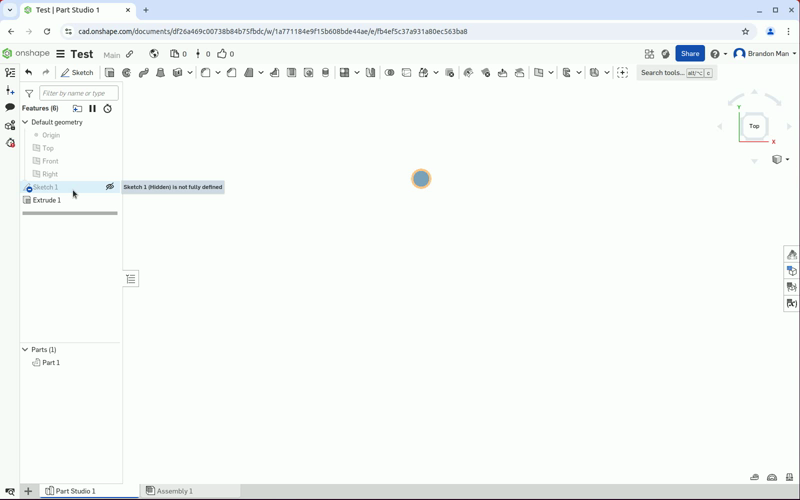
click(73, 189)
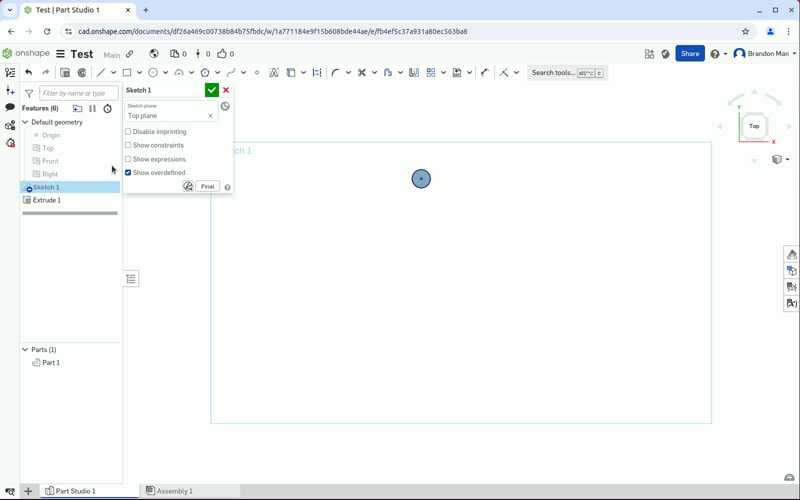
mouse_move(229, 92)
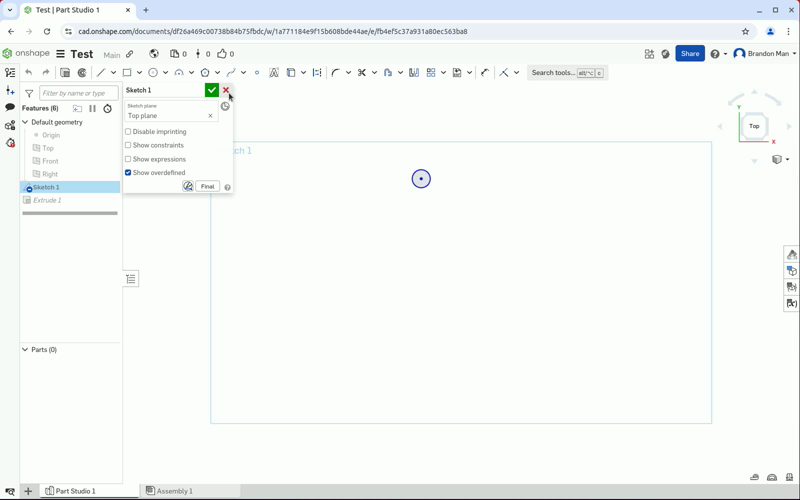
click(229, 92)
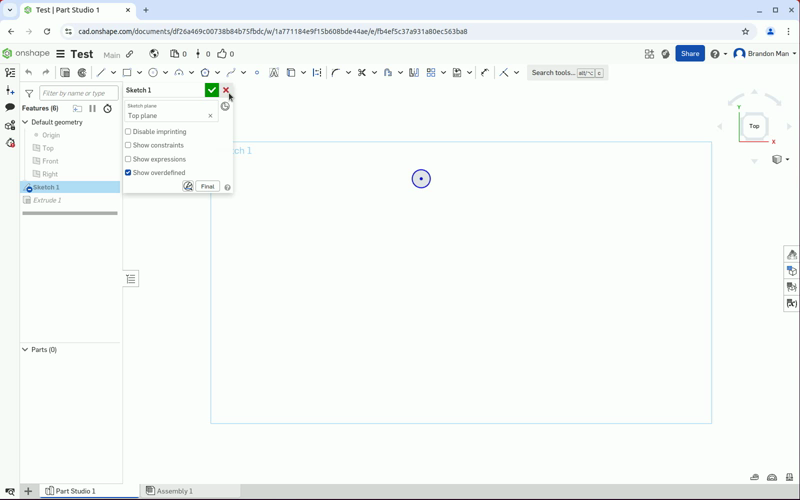
key(shift+s)
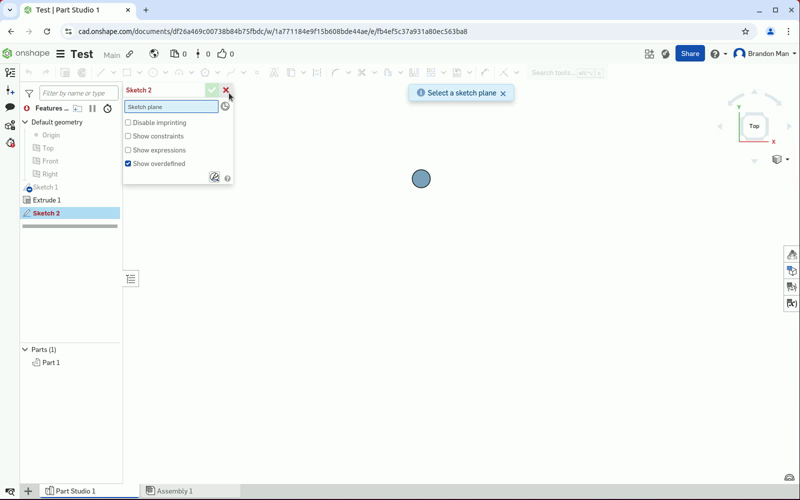
mouse_move(73, 150)
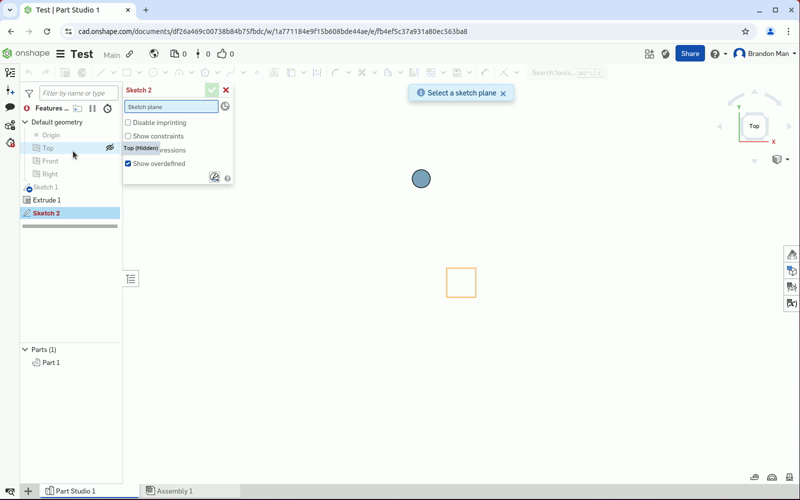
click(73, 150)
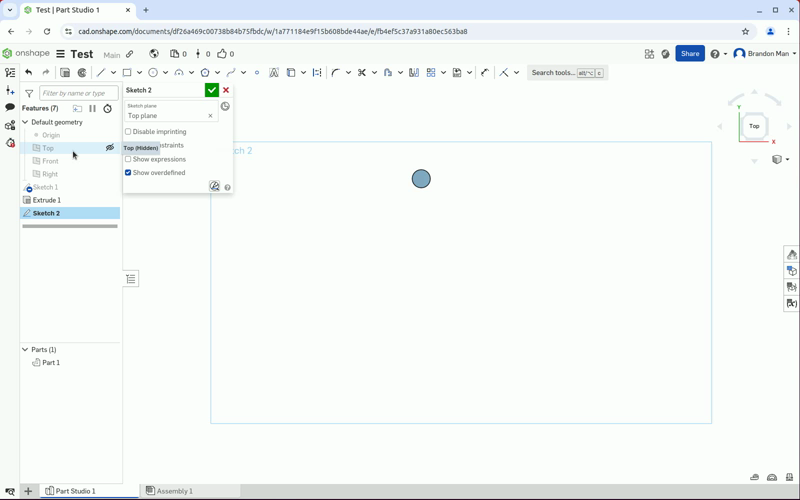
mouse_move(73, 352)
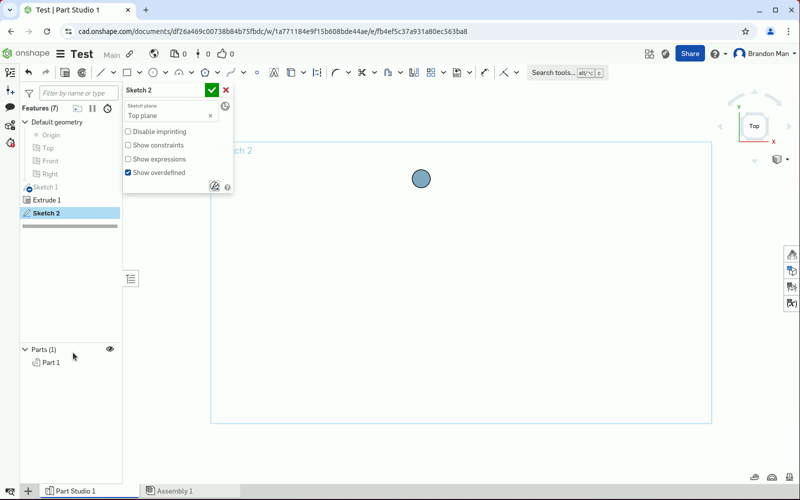
key(y)
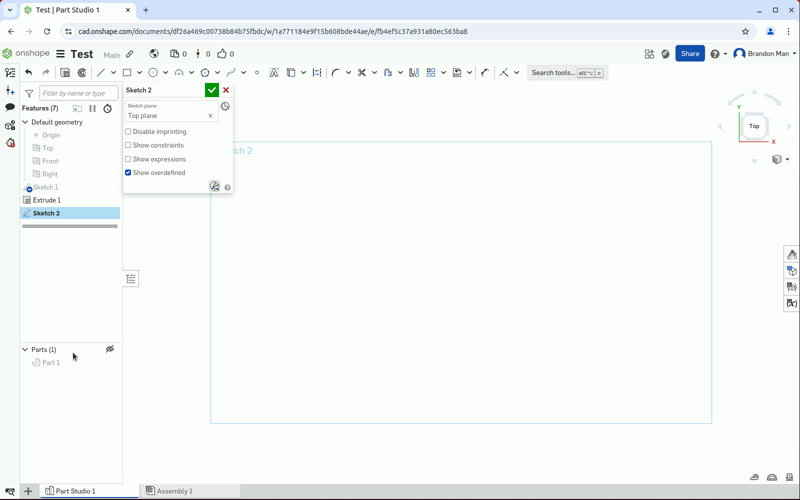
key(c)
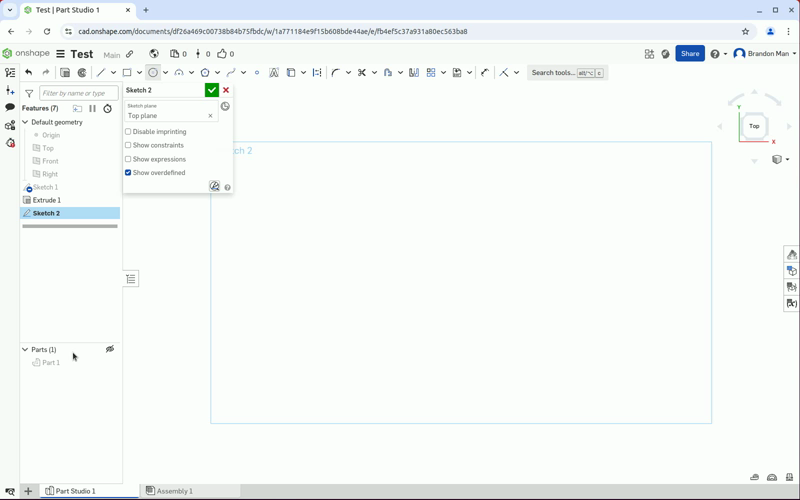
key_down(shift)
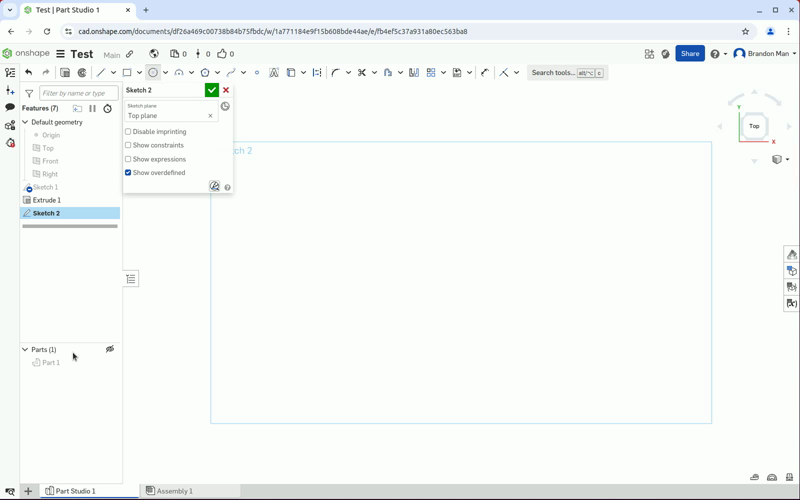
mouse_move(501, 178)
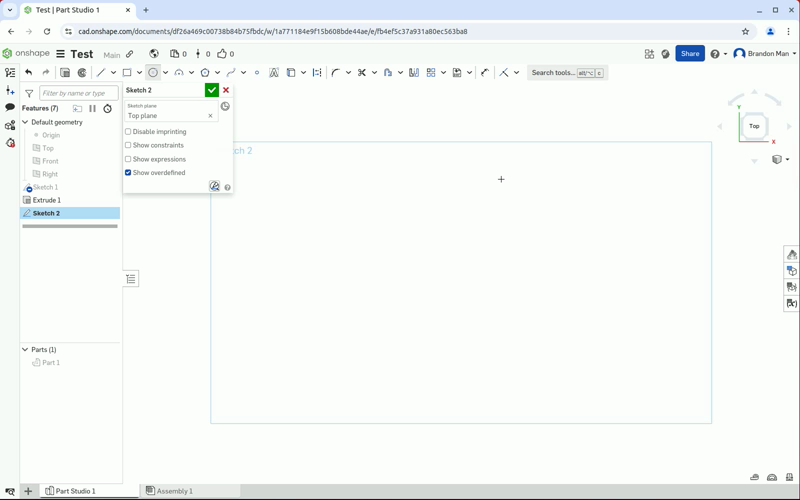
click(501, 178)
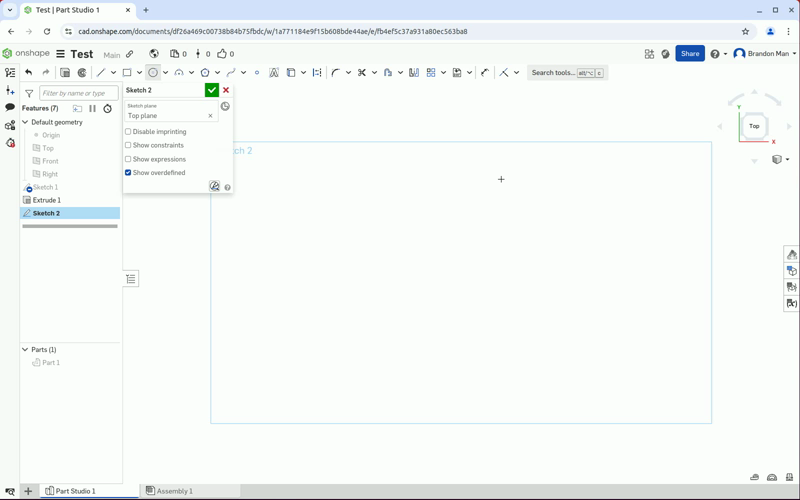
key_up(shift)
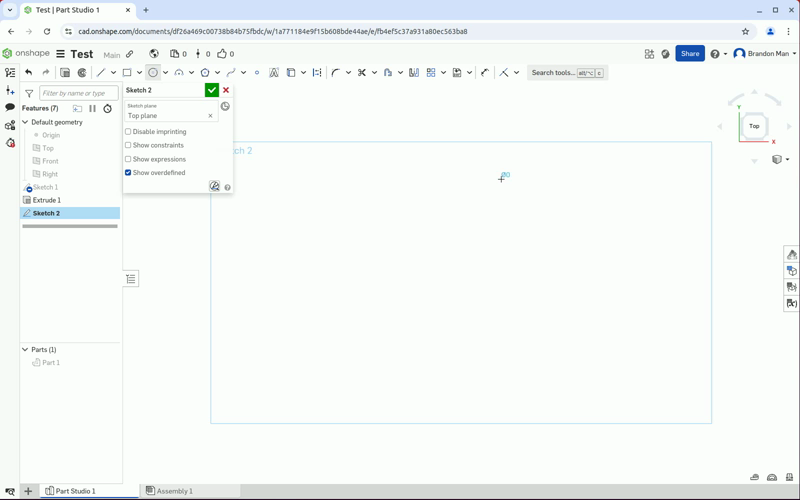
mouse_move(510, 178)
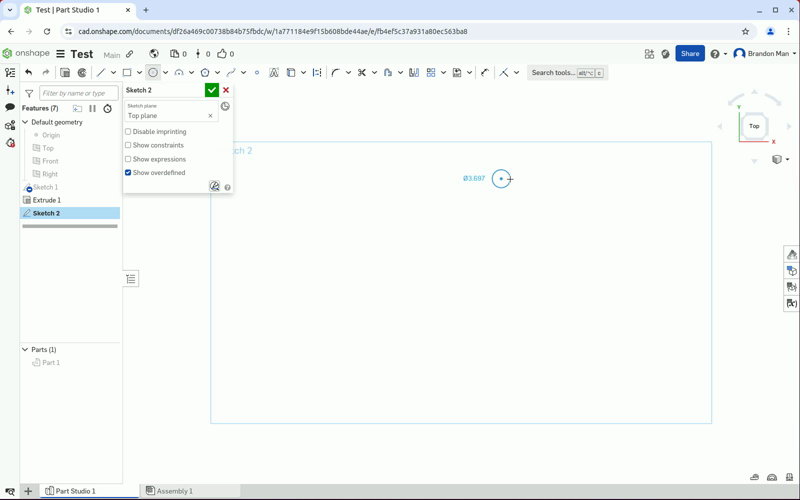
click(510, 178)
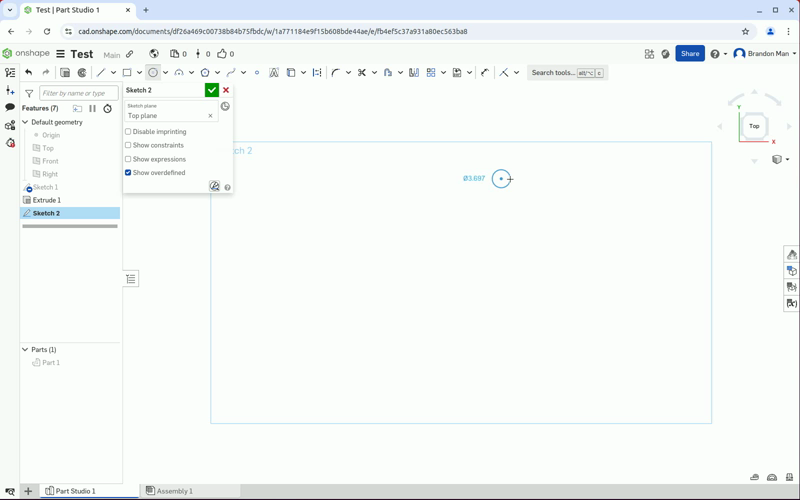
key(esc)
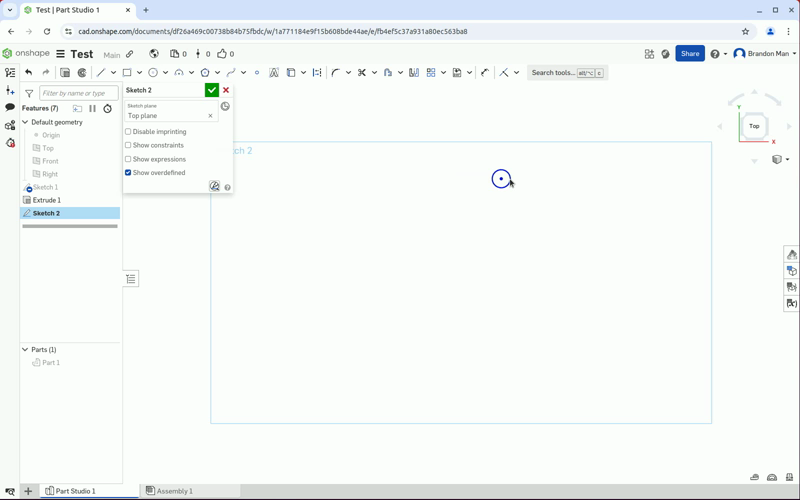
mouse_move(500, 177)
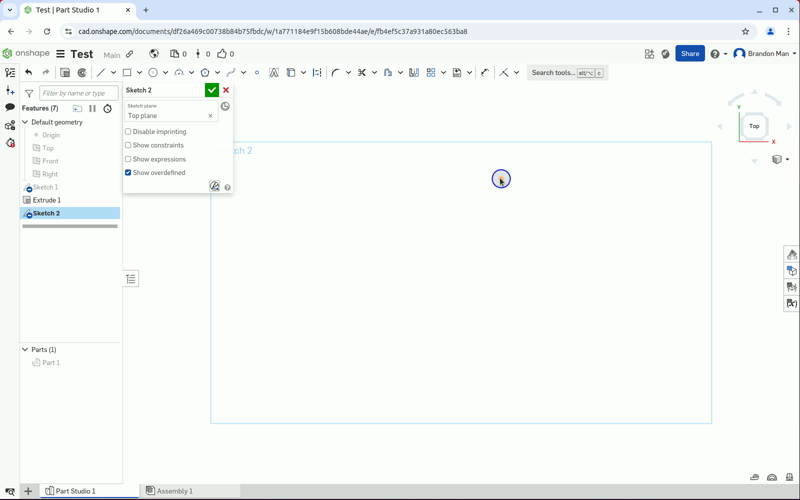
scroll(6)
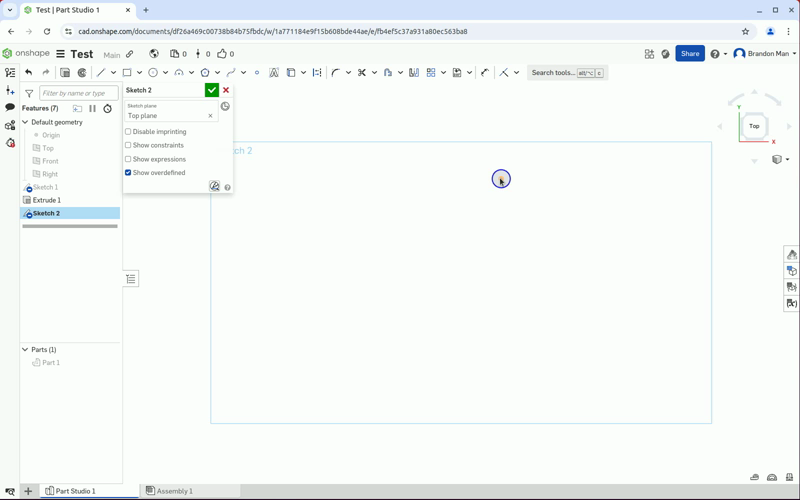
scroll(6)
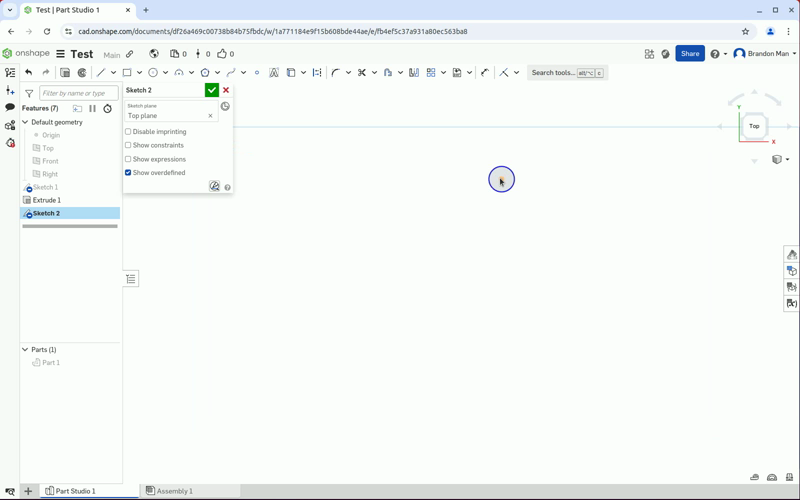
scroll(6)
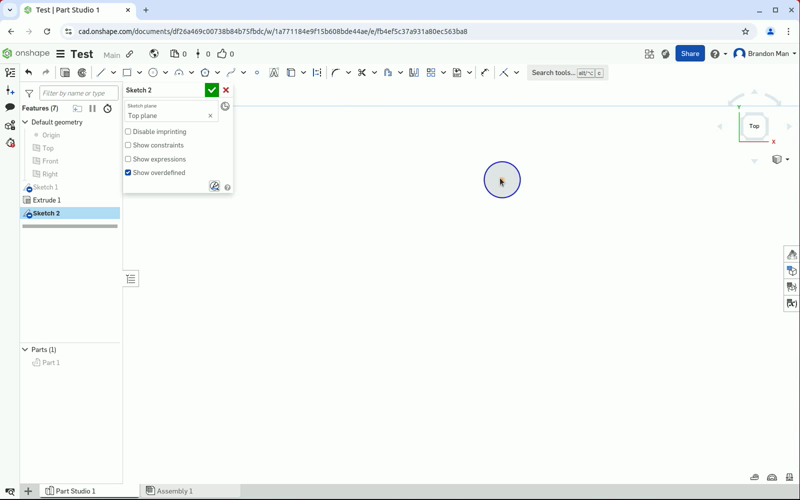
scroll(6)
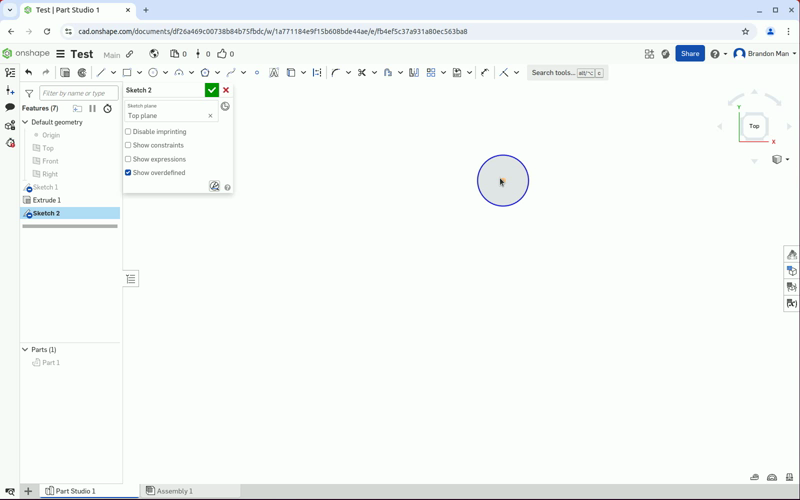
scroll(6)
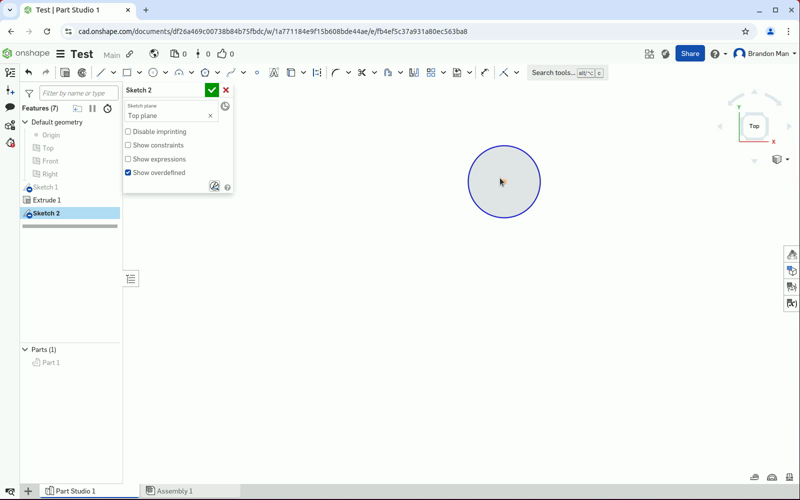
scroll(6)
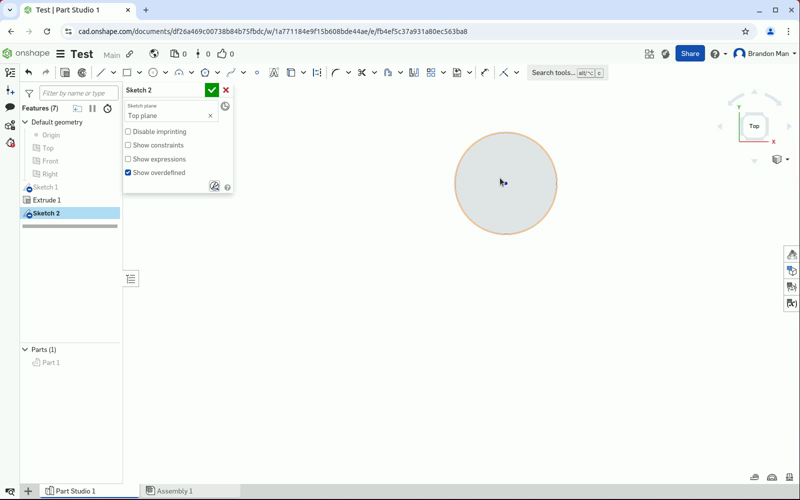
scroll(6)
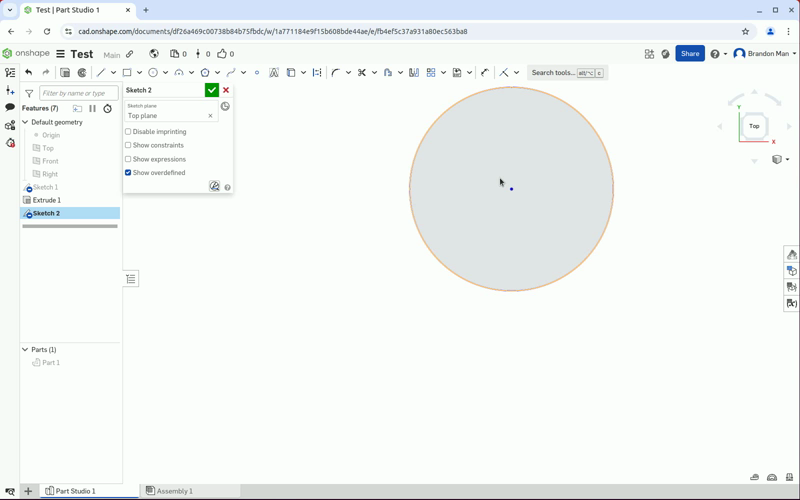
click(500, 177)
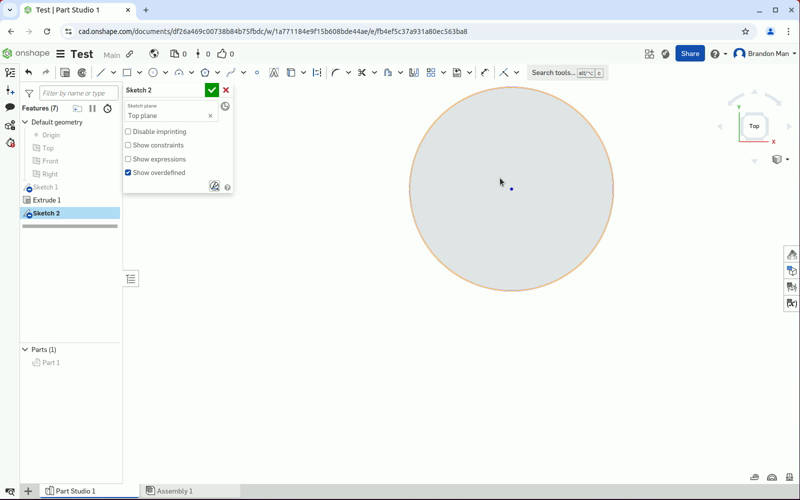
scroll(-6)
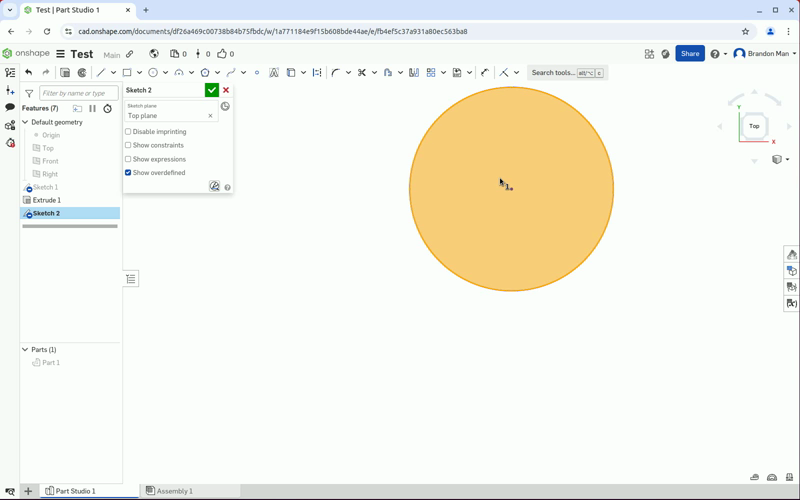
scroll(-6)
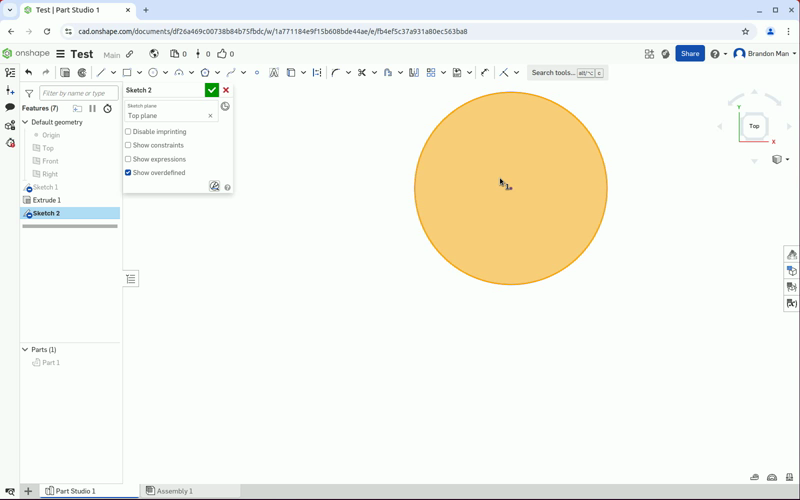
scroll(-6)
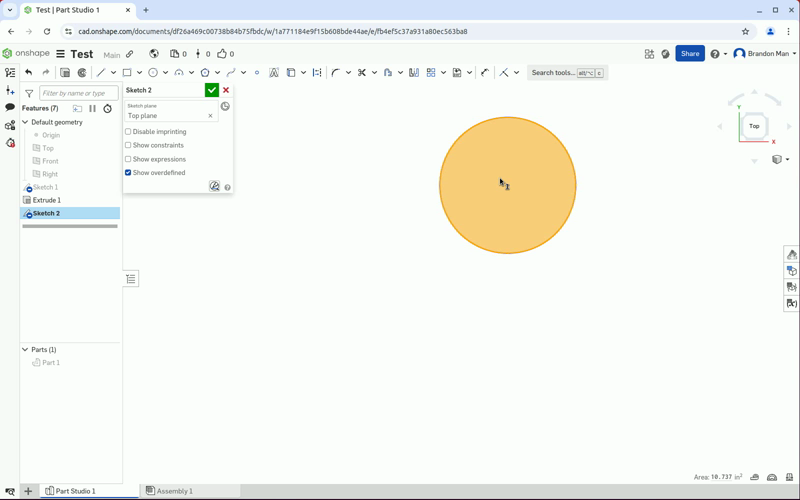
scroll(-6)
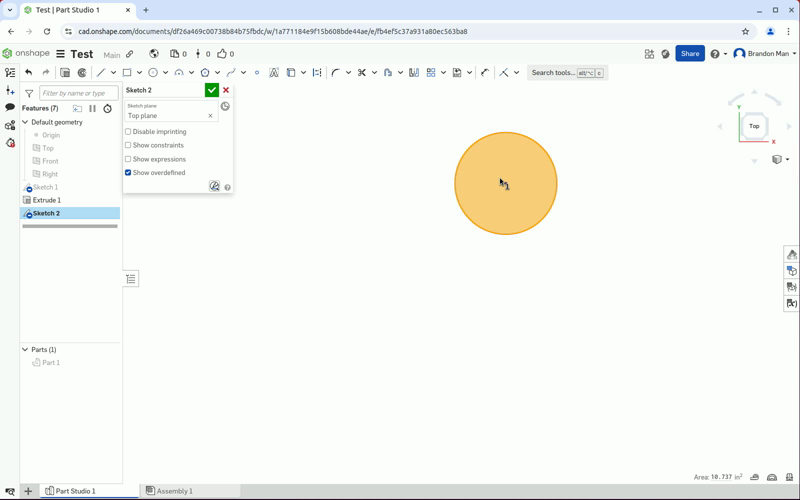
scroll(-6)
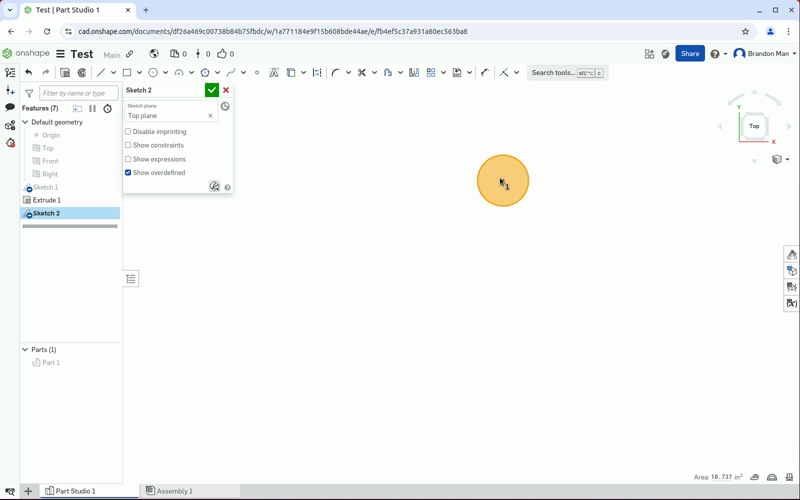
scroll(-6)
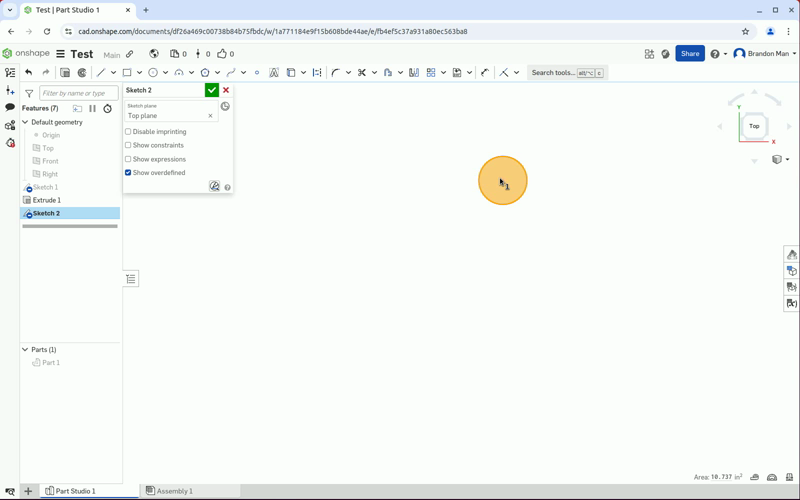
scroll(-6)
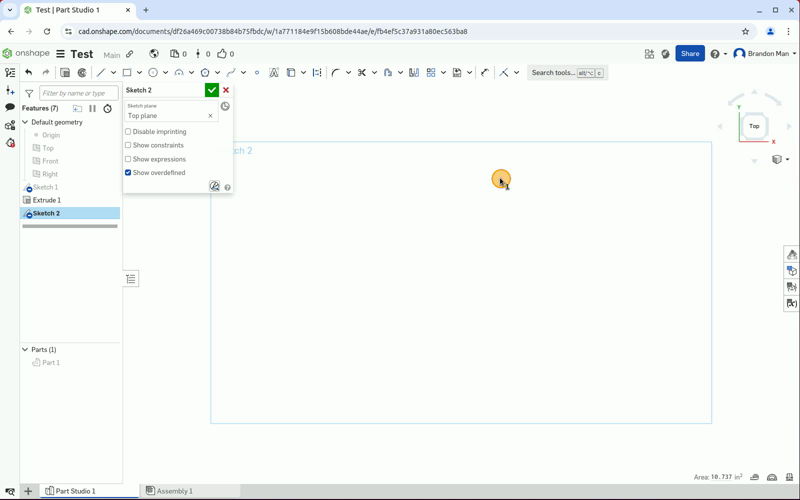
mouse_move(73, 352)
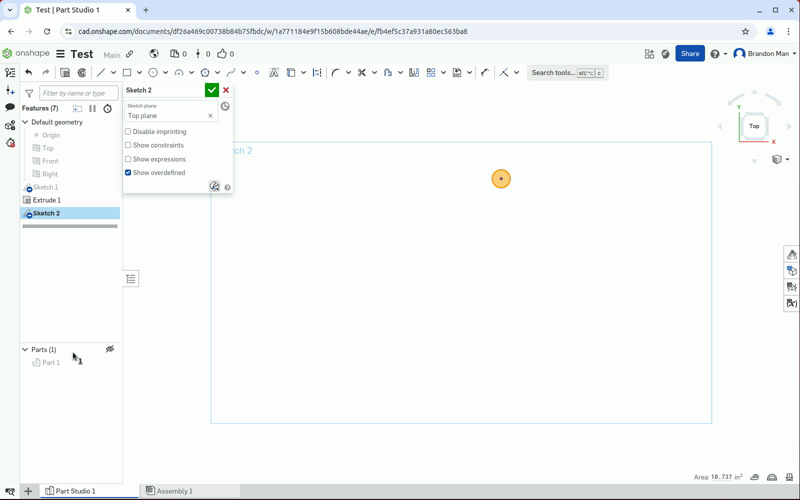
key(shift+y)
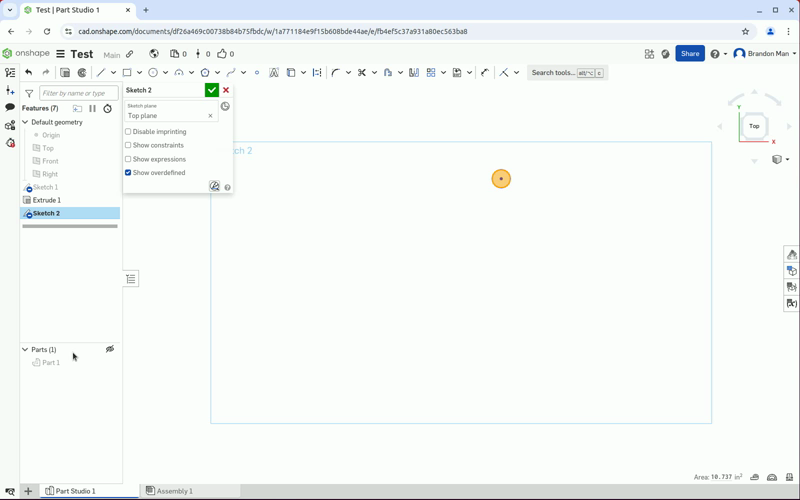
key(shift+e)
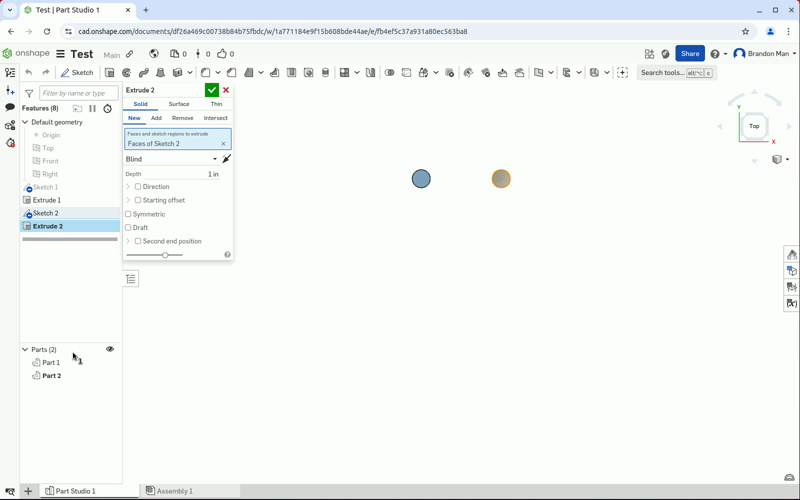
mouse_move(143, 106)
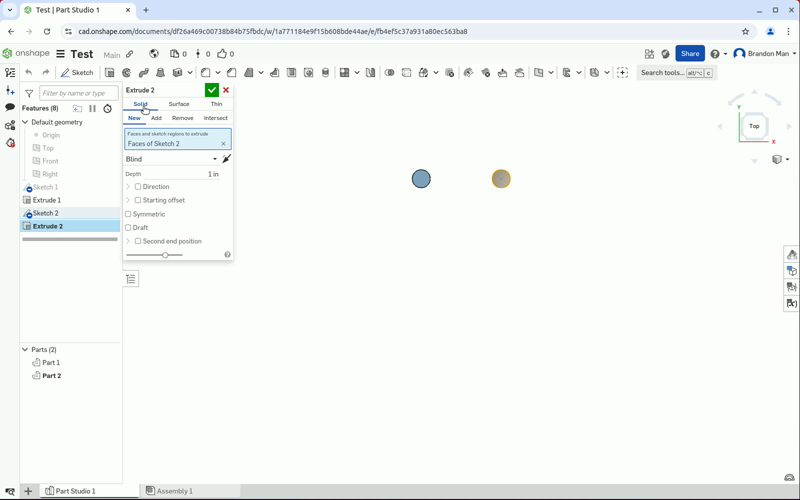
click(143, 106)
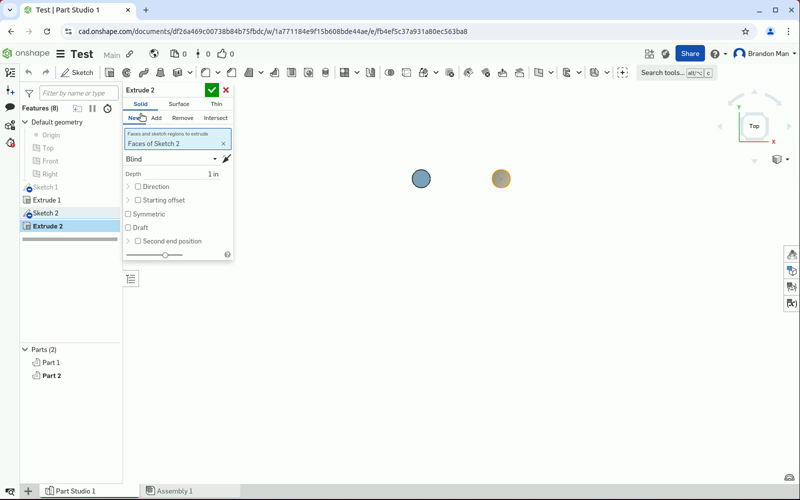
mouse_move(137, 120)
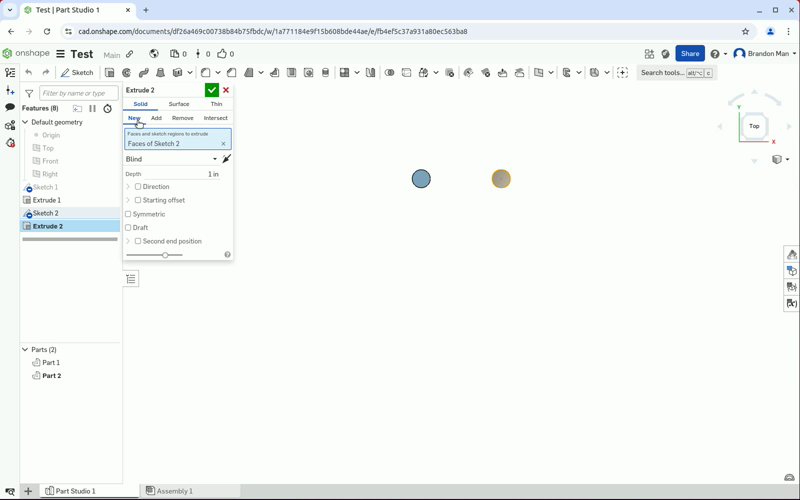
click(137, 120)
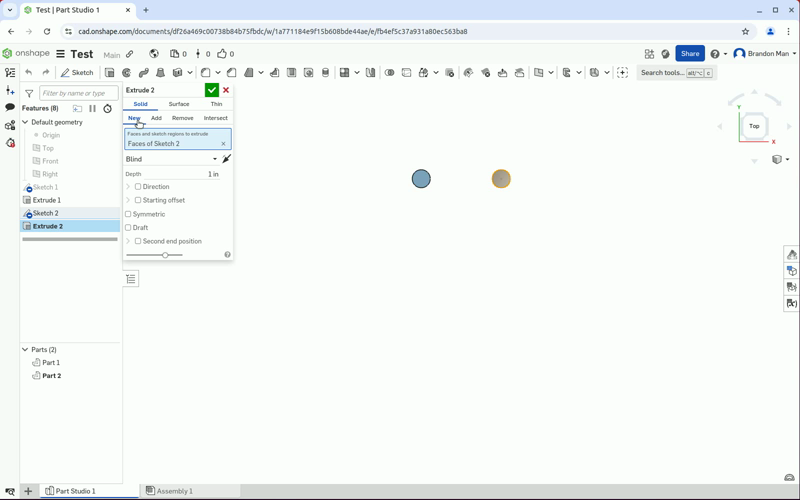
key(tab, 4)
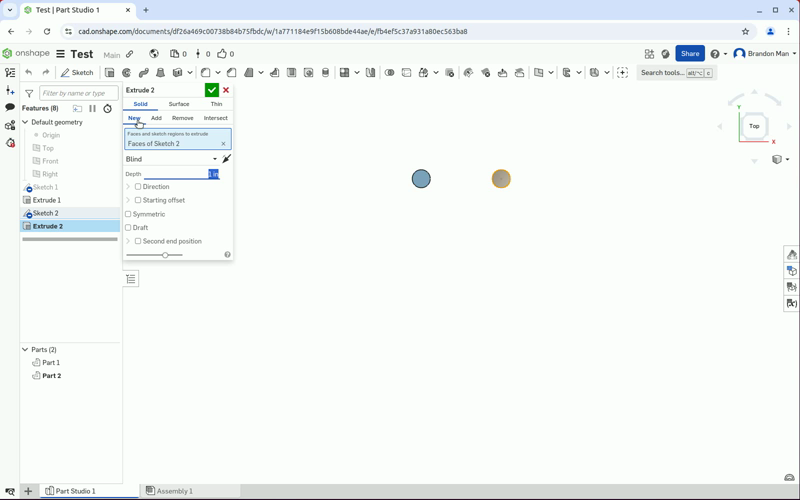
text(11.313)
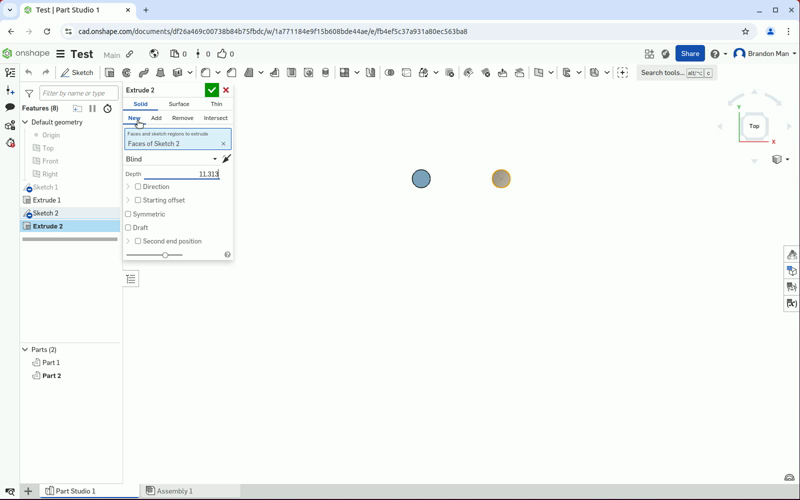
key(enter)
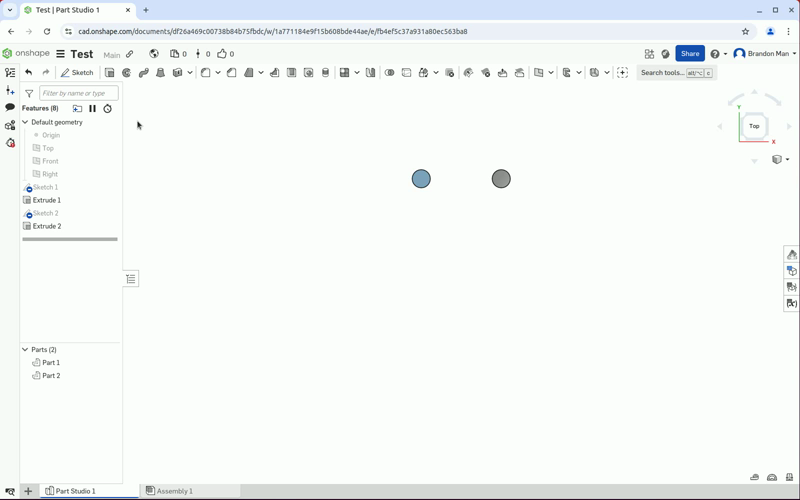
key(shift+h)
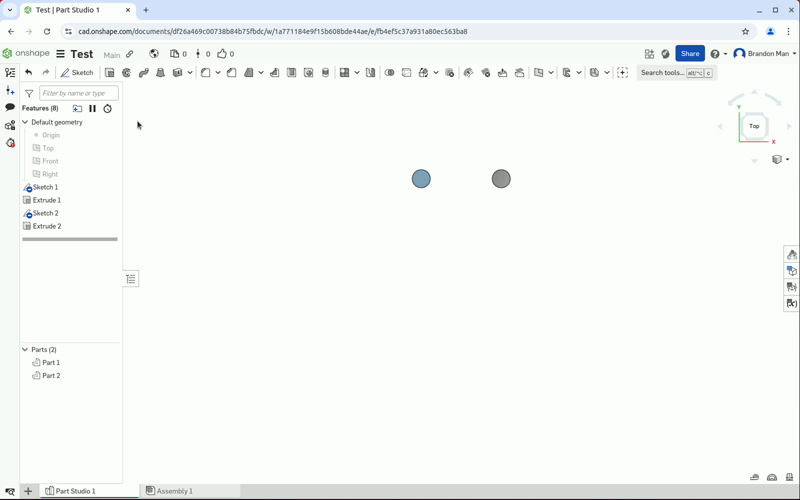
key(shift+h)
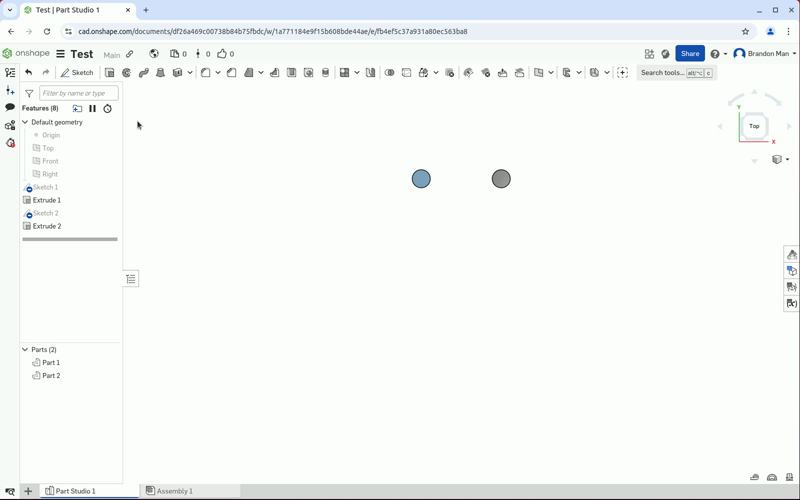
mouse_move(73, 189)
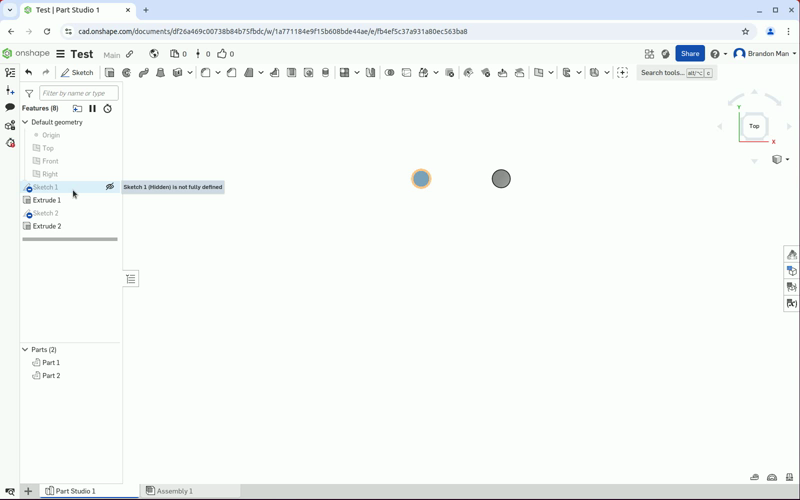
click(73, 189)
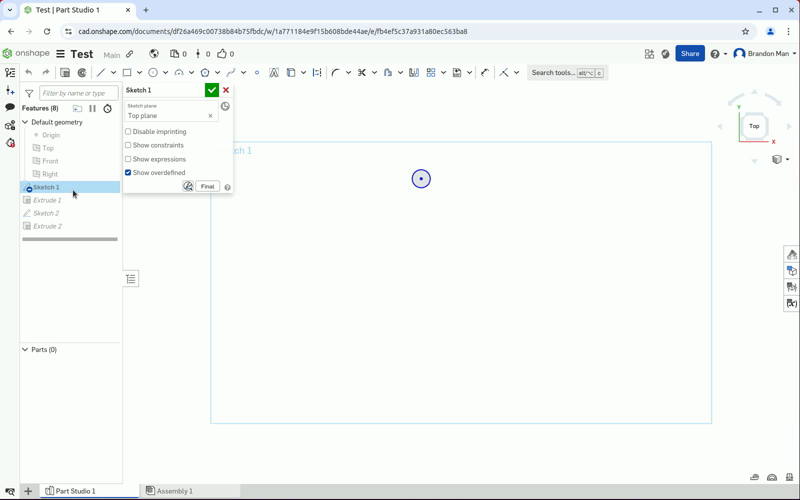
mouse_move(229, 92)
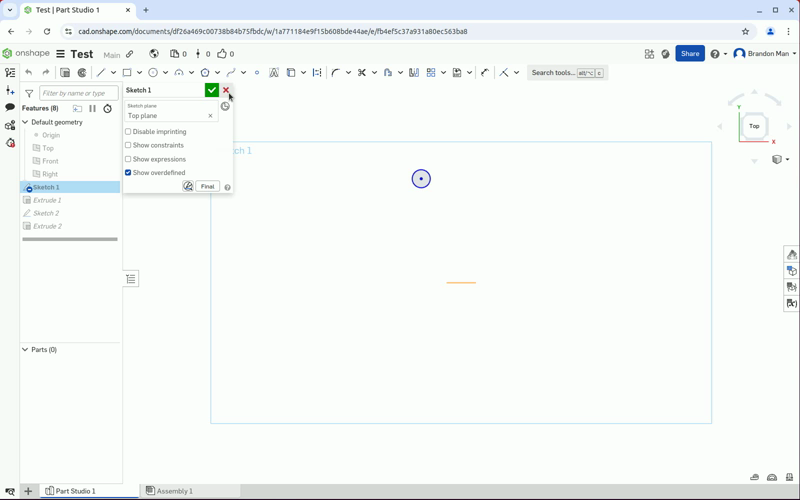
click(229, 92)
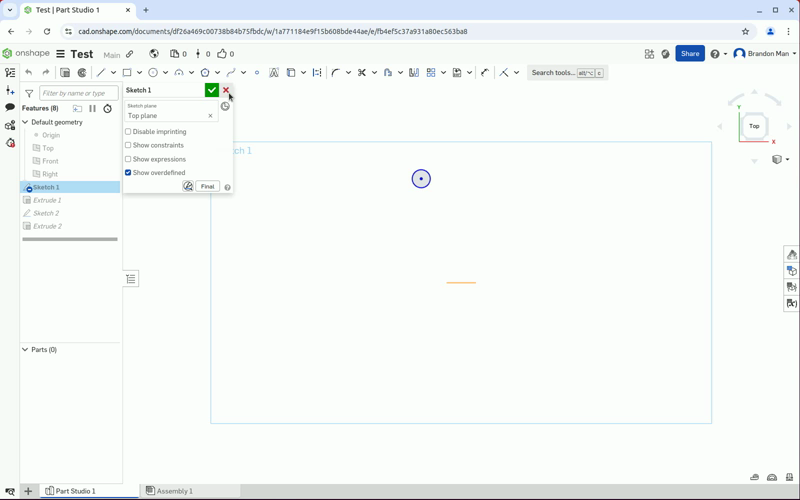
key(shift+s)
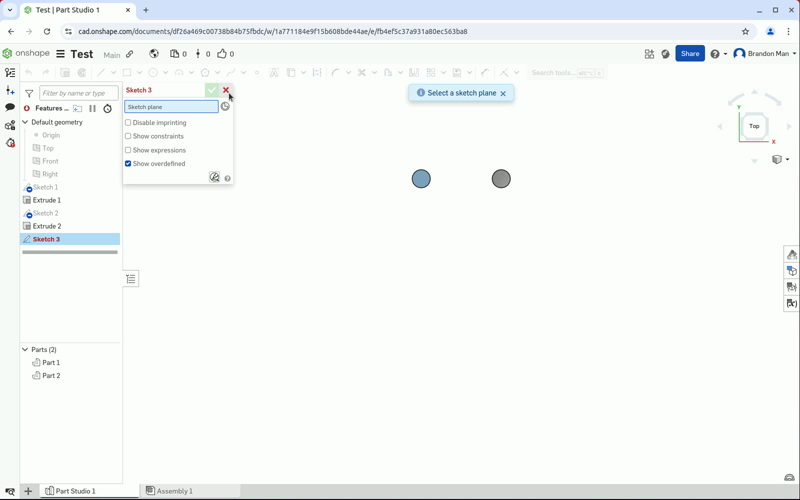
mouse_move(73, 150)
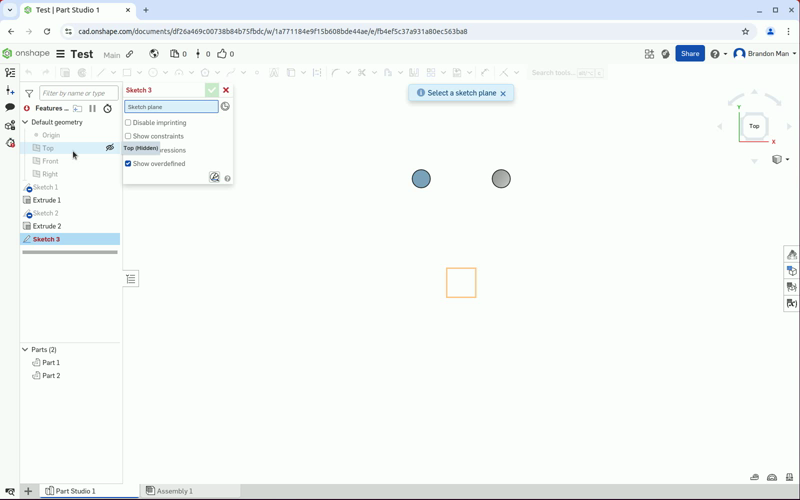
click(73, 150)
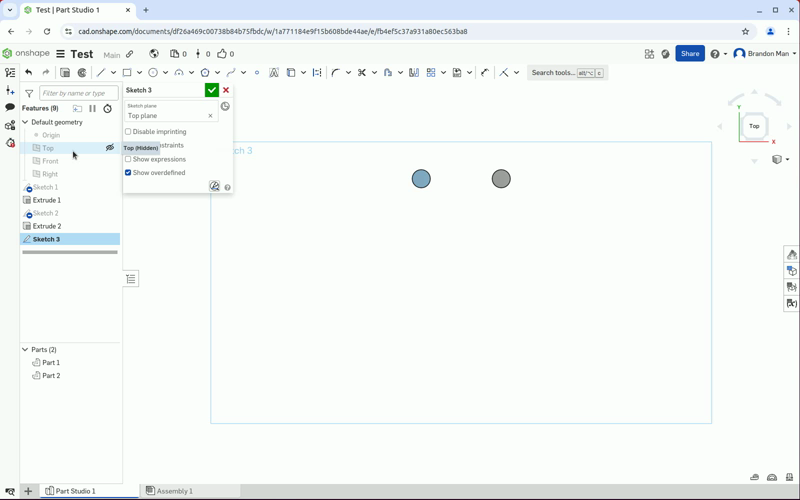
mouse_move(73, 352)
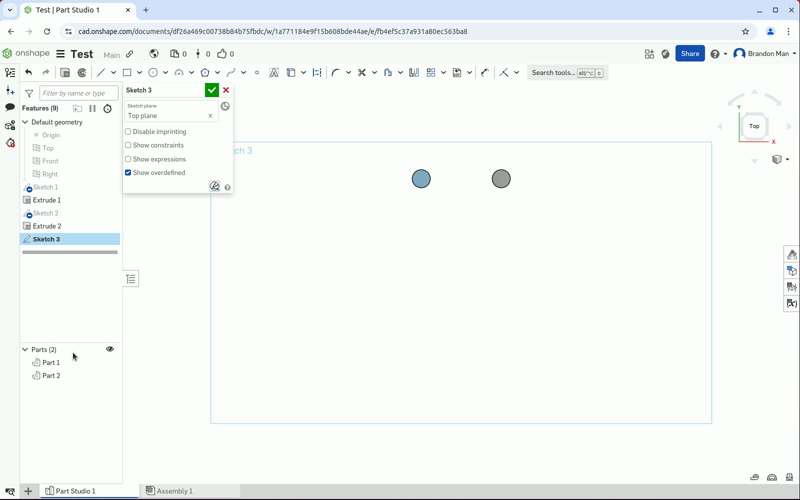
key(y)
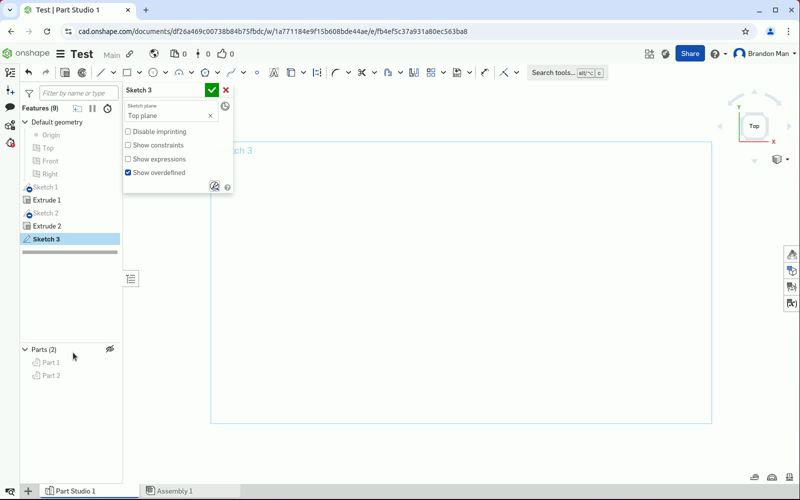
key(c)
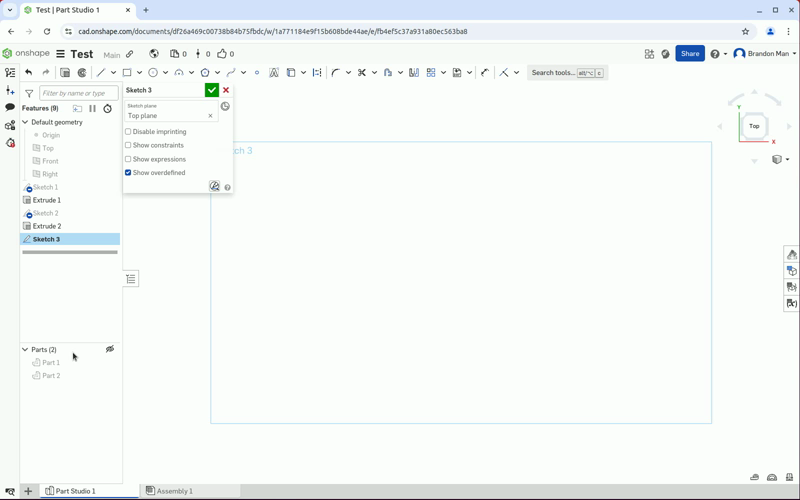
key_down(shift)
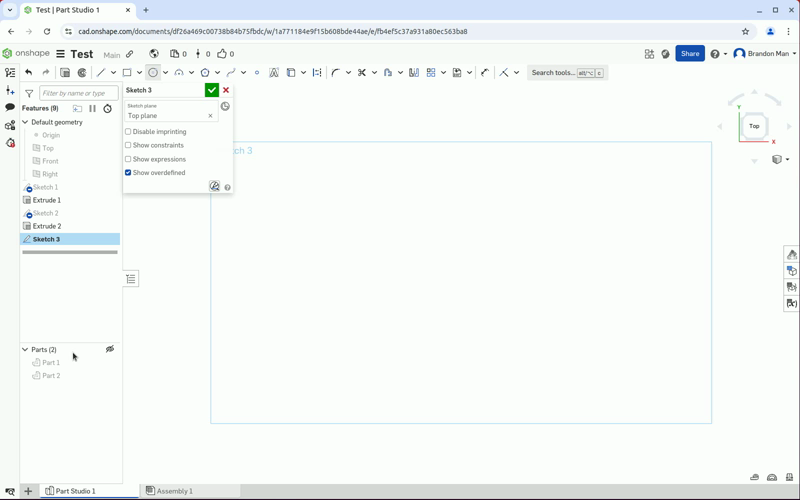
mouse_move(496, 308)
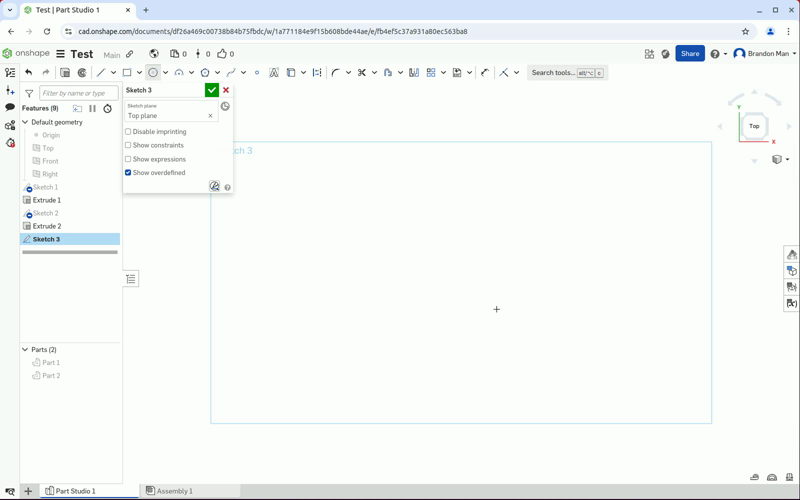
click(496, 308)
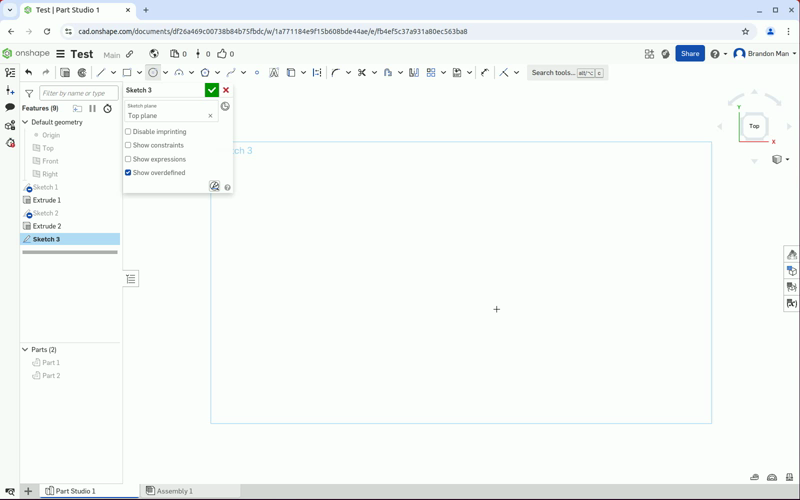
key_up(shift)
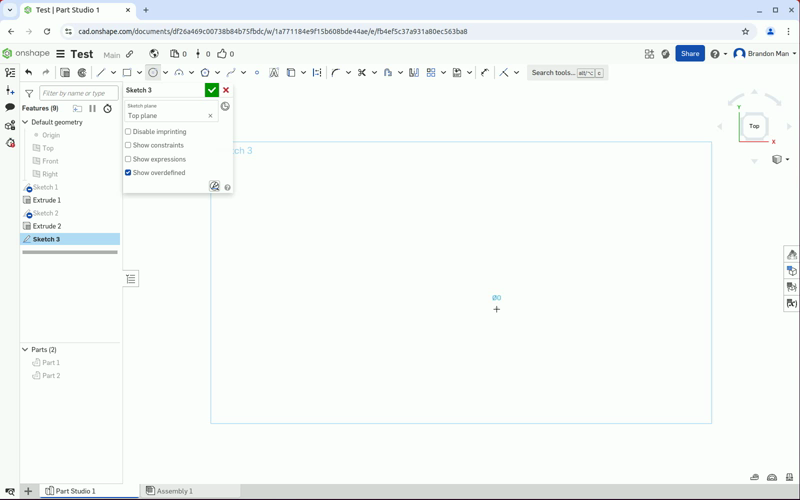
mouse_move(505, 308)
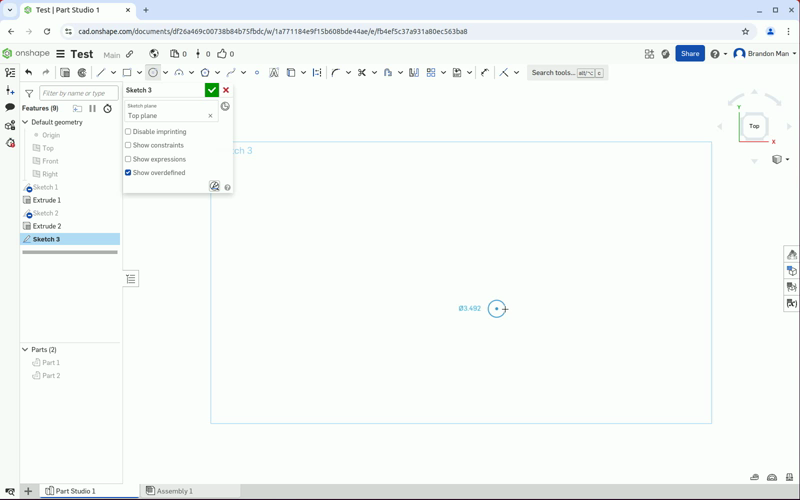
click(505, 308)
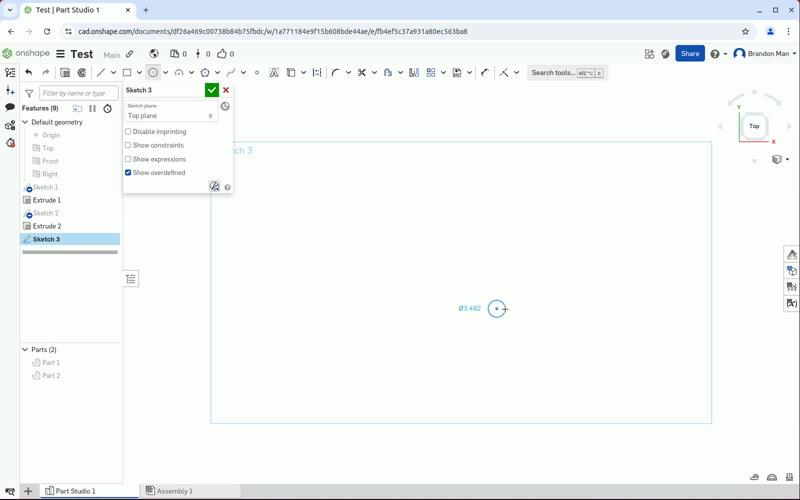
key(esc)
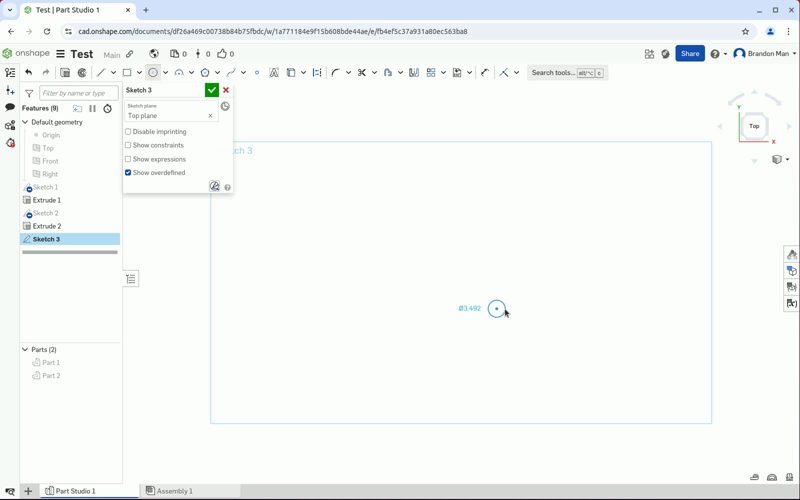
mouse_move(501, 309)
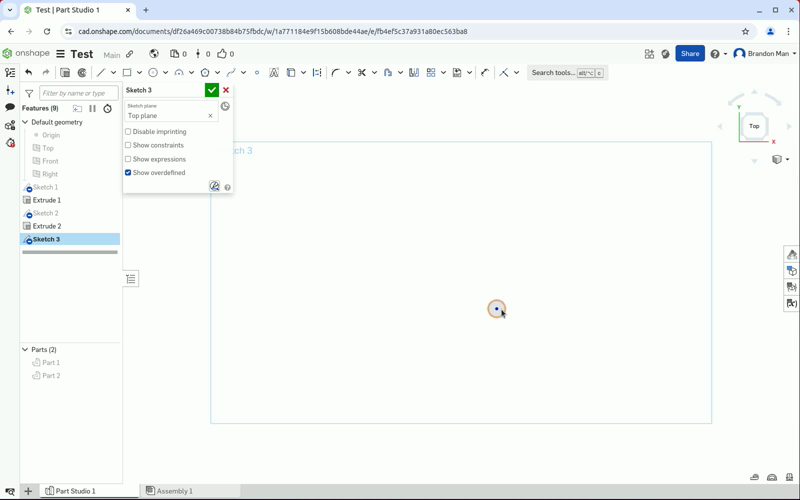
scroll(6)
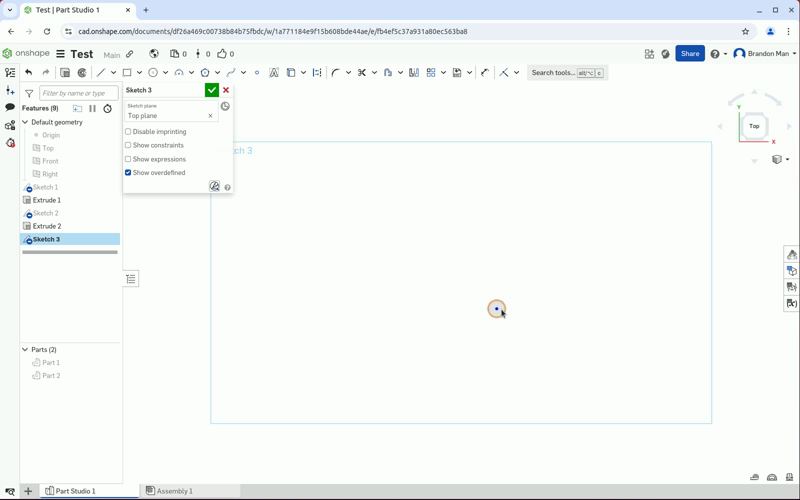
scroll(6)
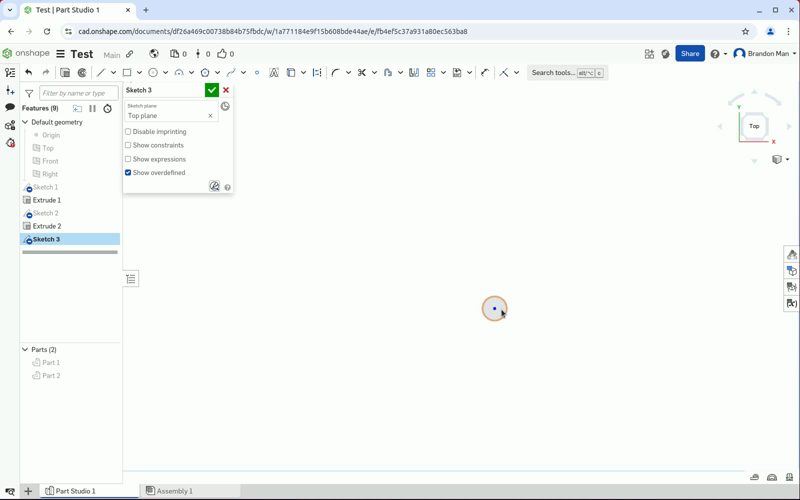
scroll(6)
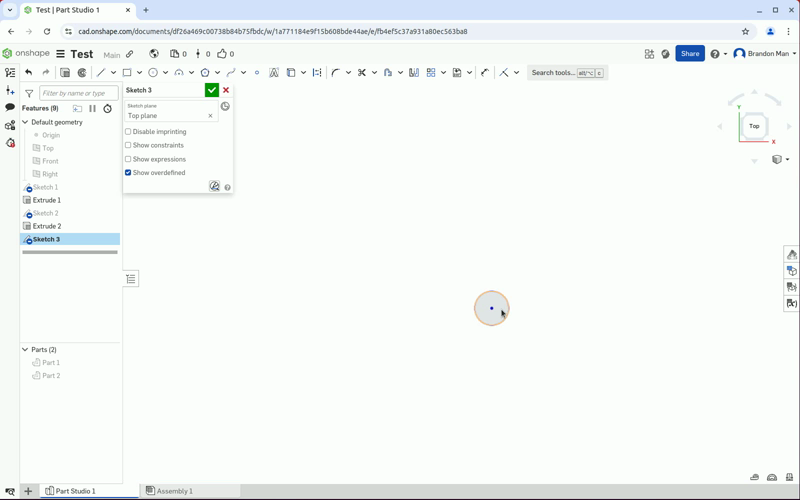
scroll(6)
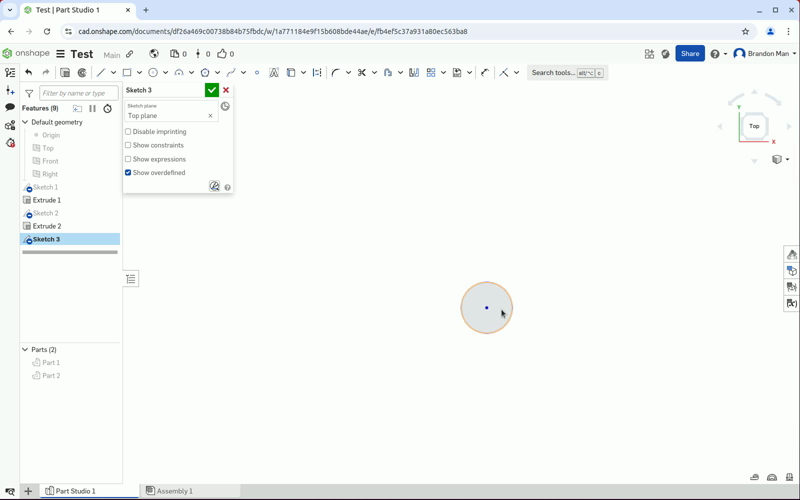
scroll(6)
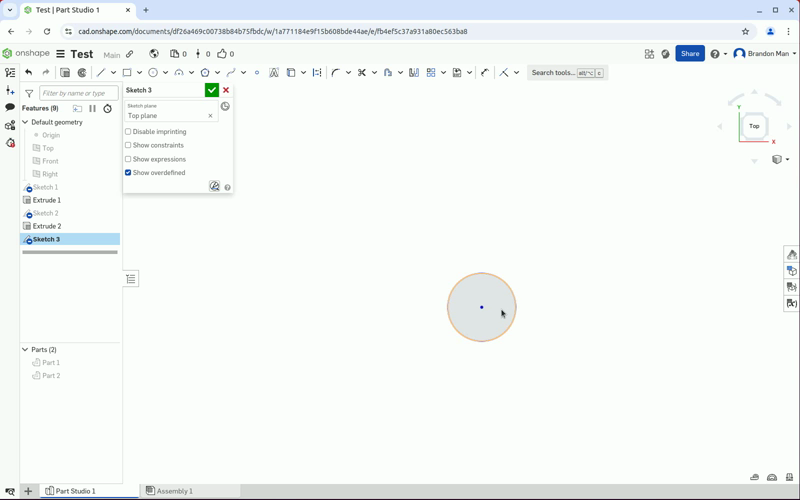
scroll(6)
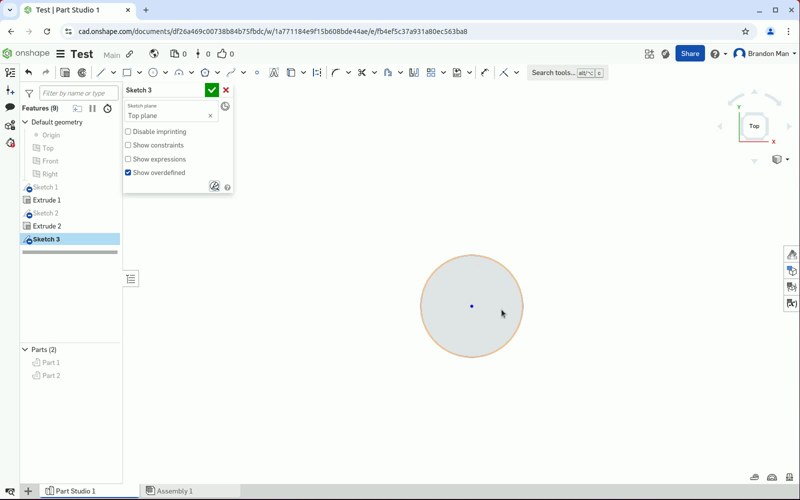
scroll(6)
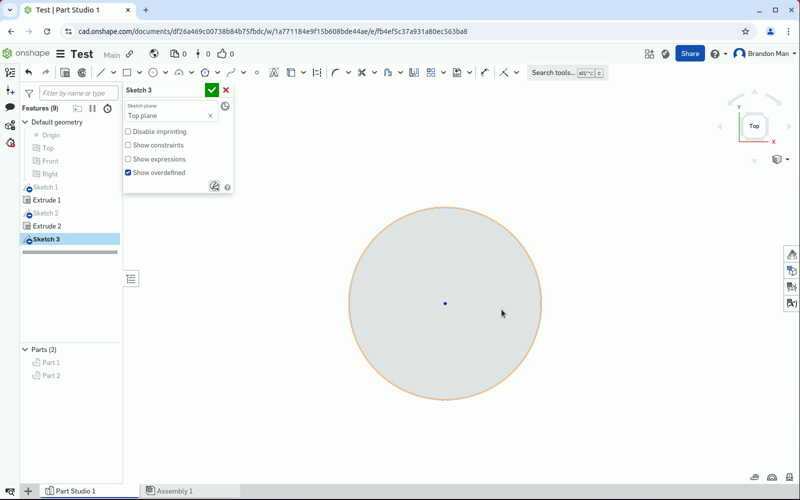
click(501, 309)
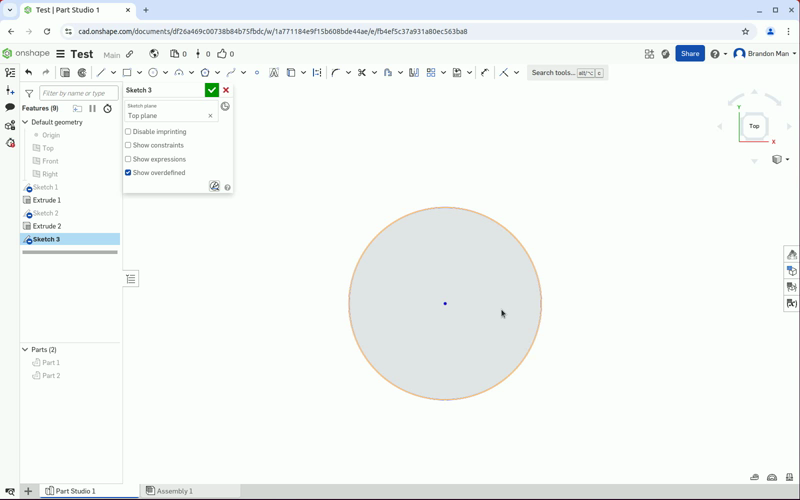
scroll(-6)
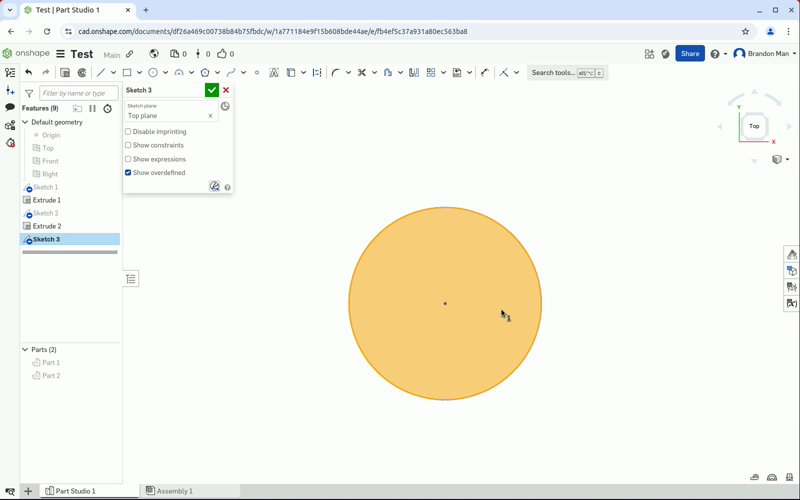
scroll(-6)
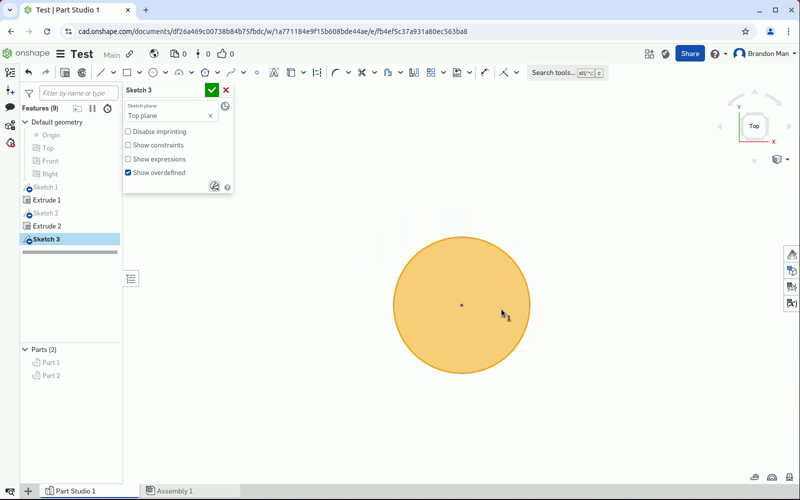
scroll(-6)
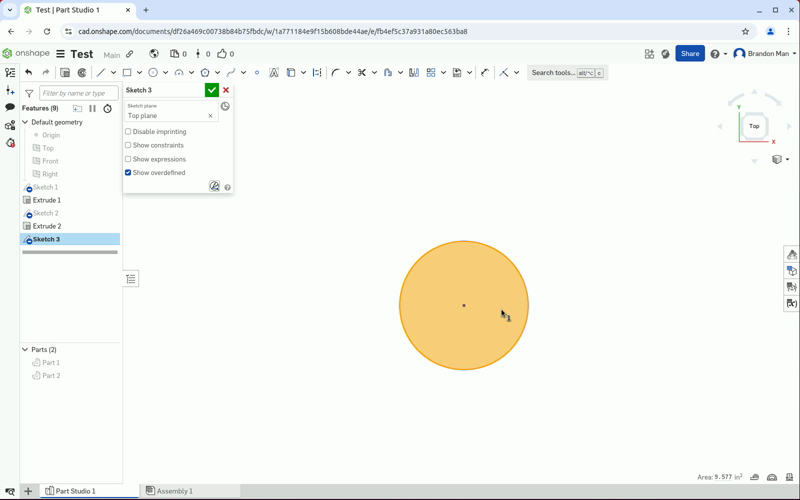
scroll(-6)
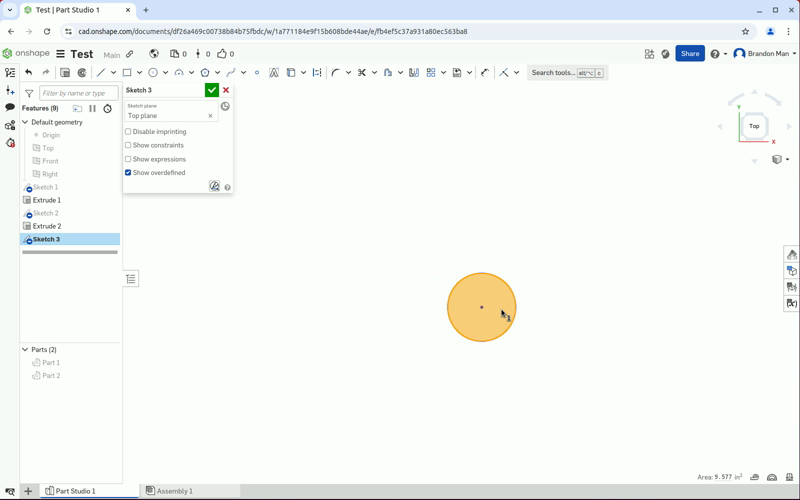
scroll(-6)
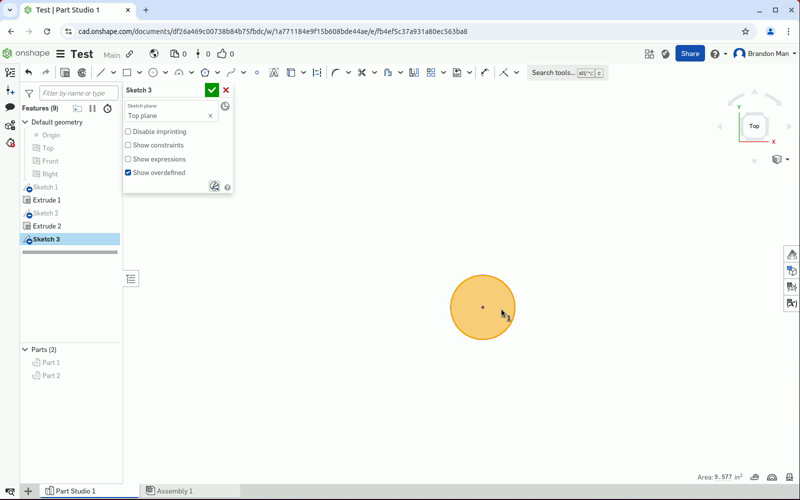
scroll(-6)
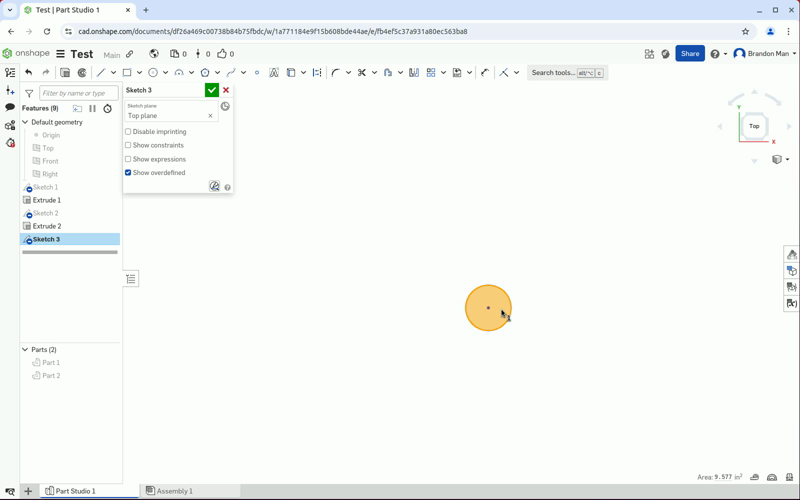
scroll(-6)
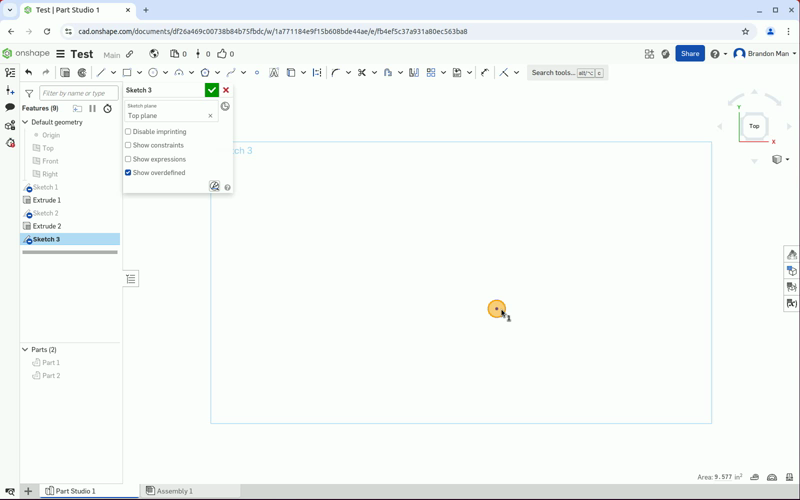
mouse_move(73, 352)
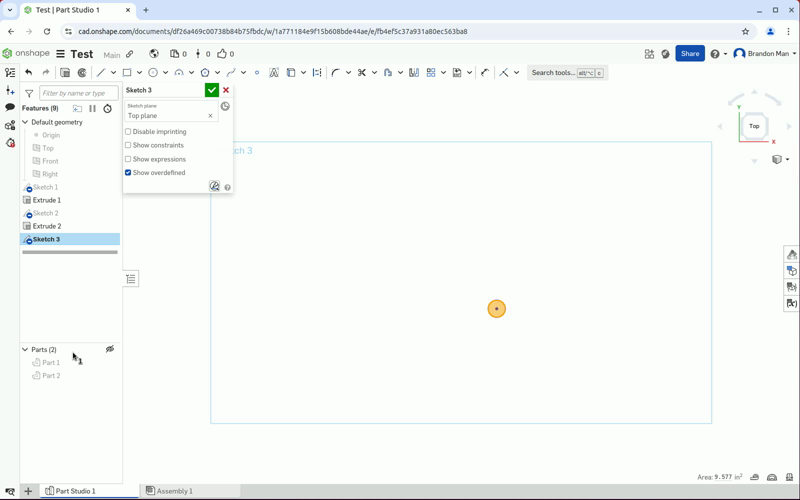
key(shift+y)
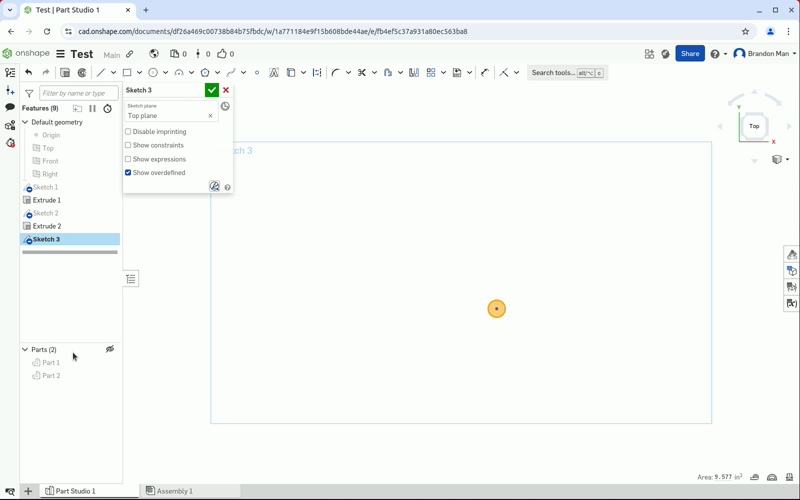
key(shift+e)
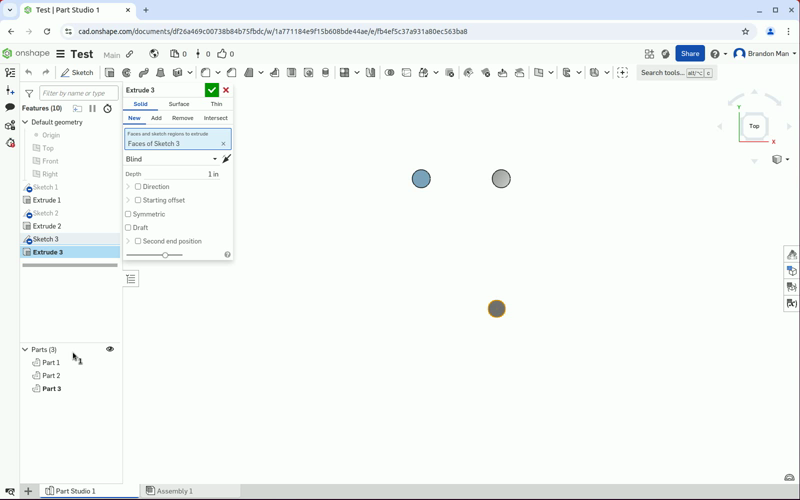
mouse_move(143, 106)
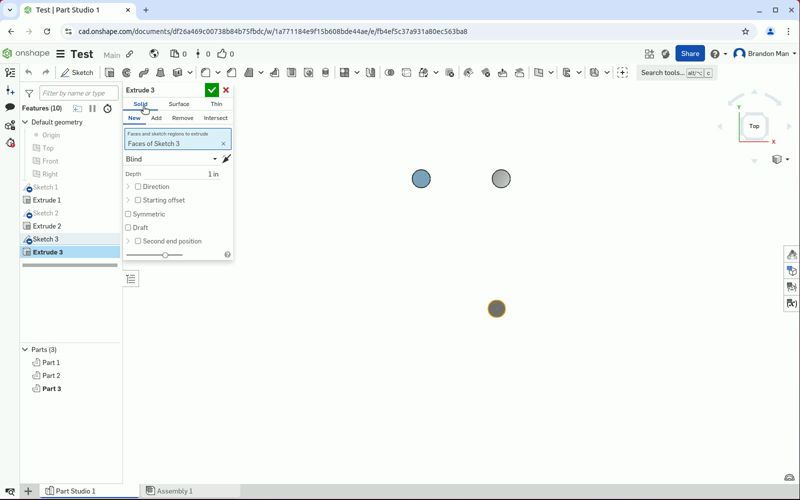
click(143, 106)
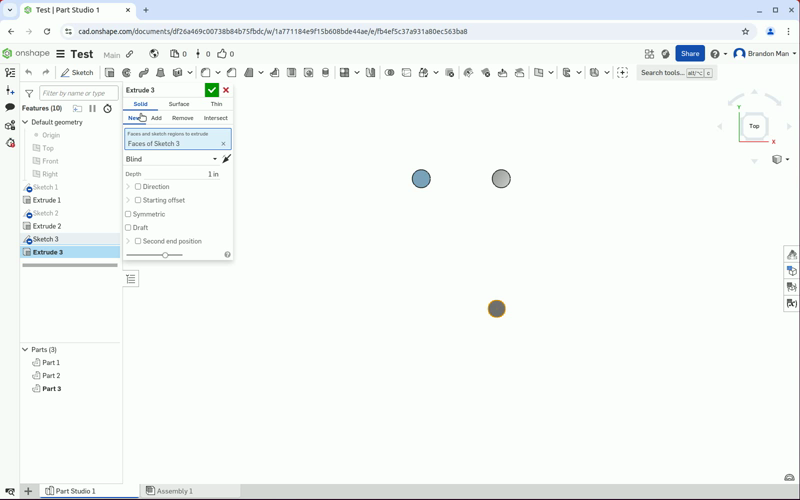
mouse_move(137, 120)
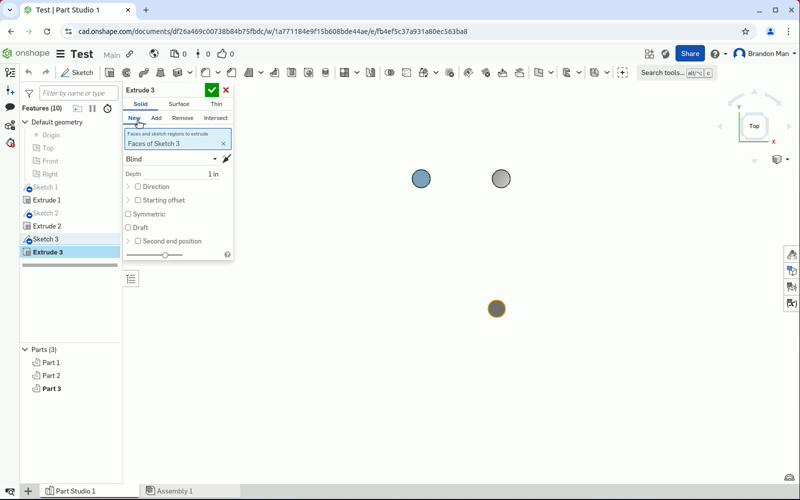
click(137, 120)
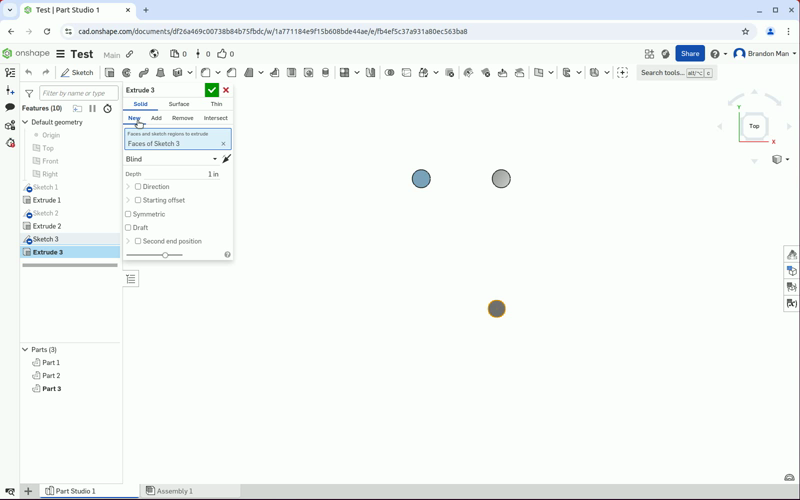
key(tab, 4)
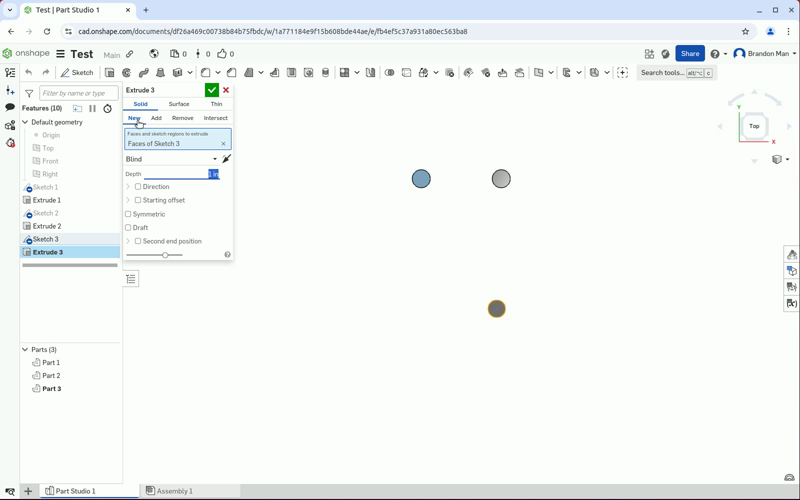
text(11.313)
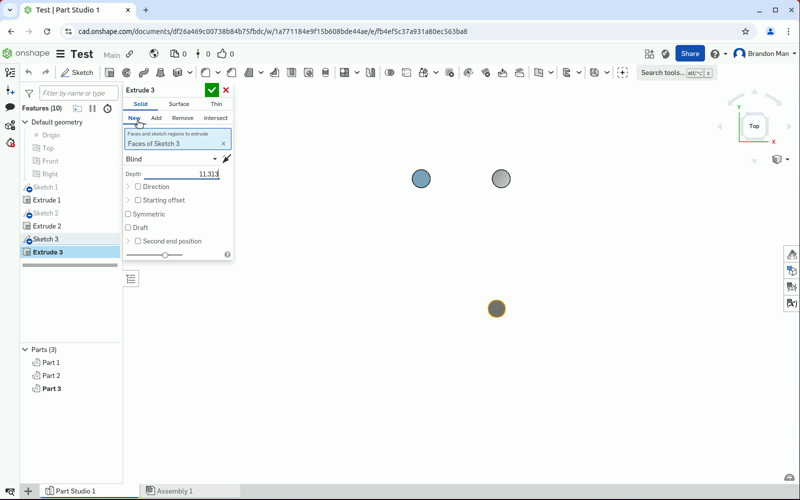
key(enter)
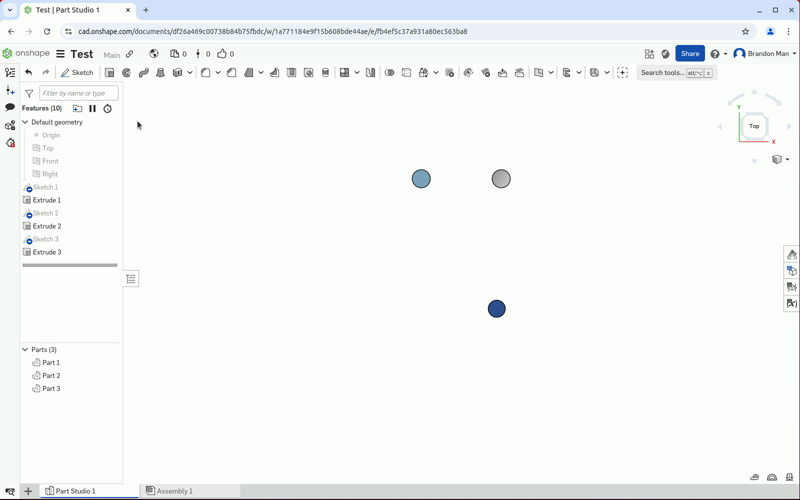
key(shift+h)
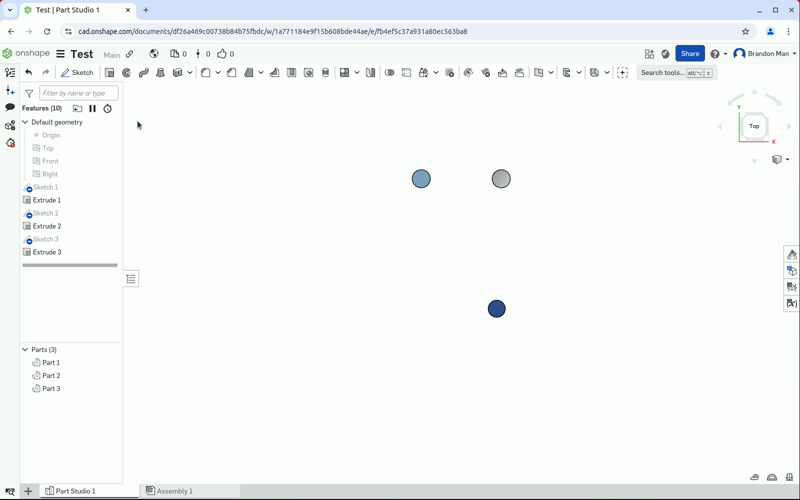
key(shift+h)
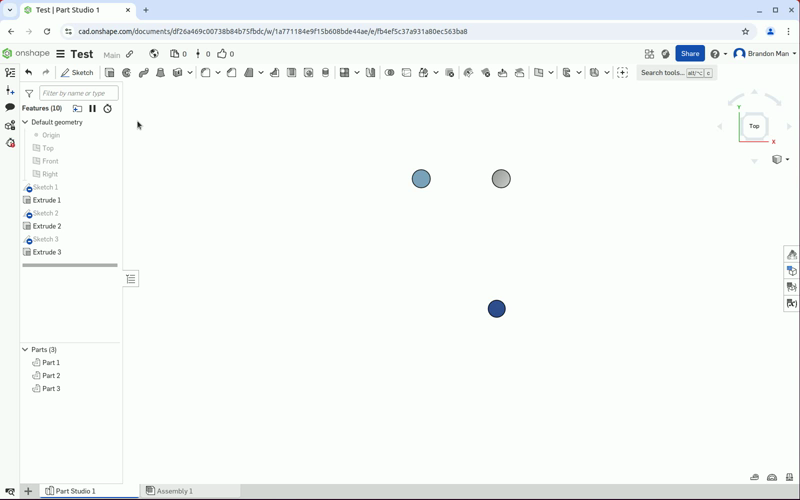
mouse_move(73, 189)
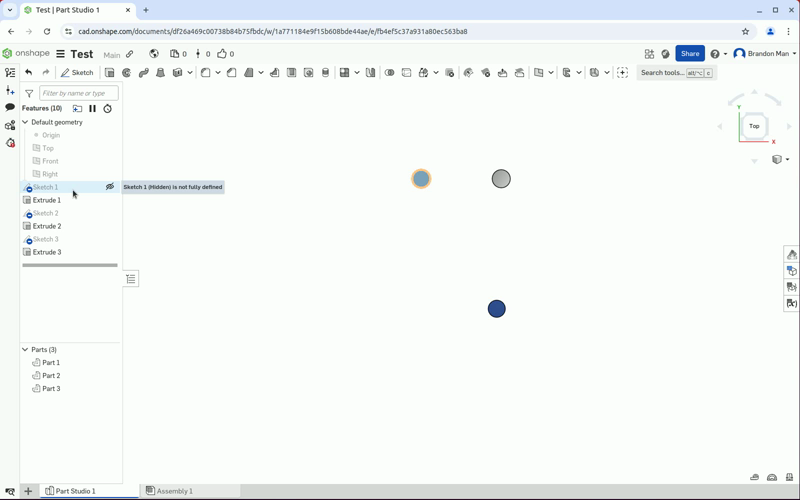
click(73, 189)
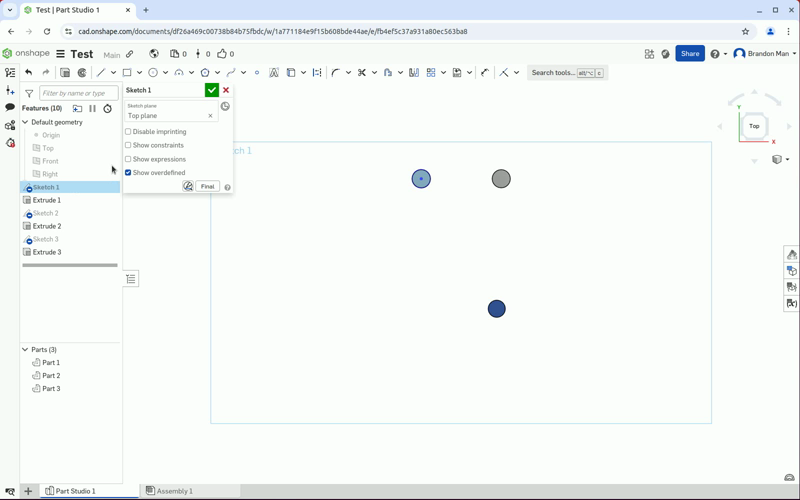
mouse_move(229, 92)
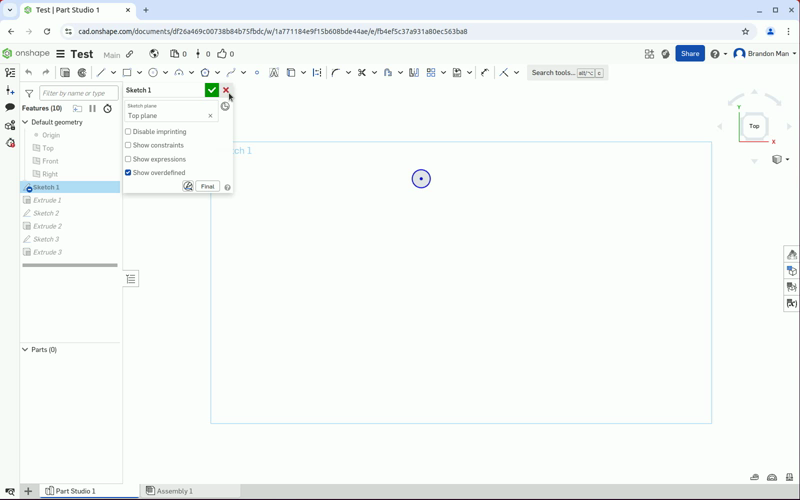
click(229, 92)
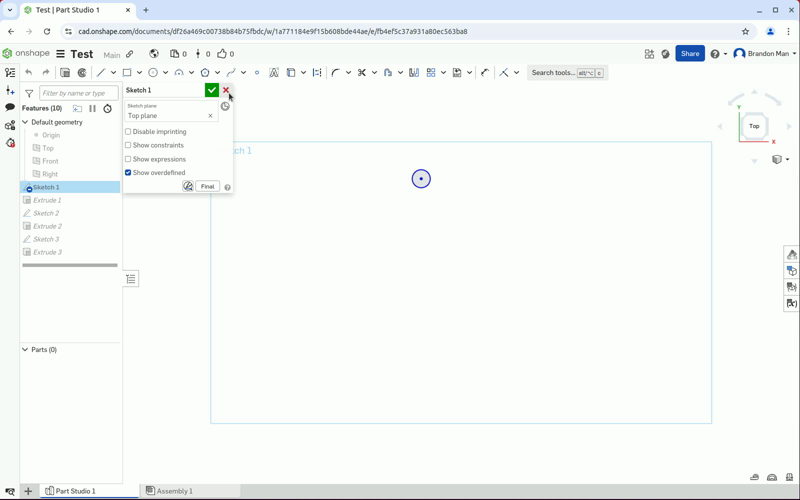
key(shift+s)
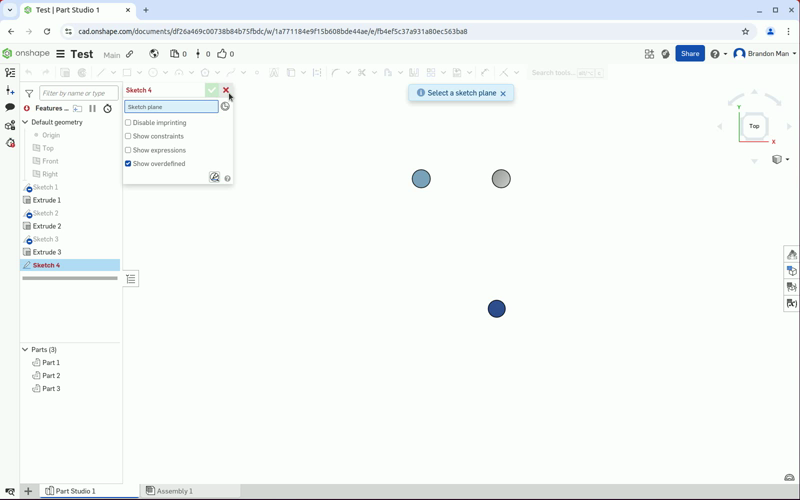
mouse_move(73, 150)
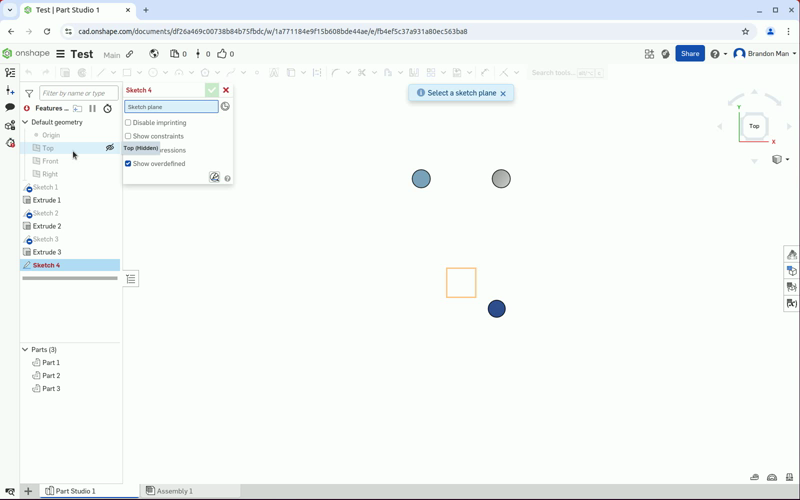
click(73, 150)
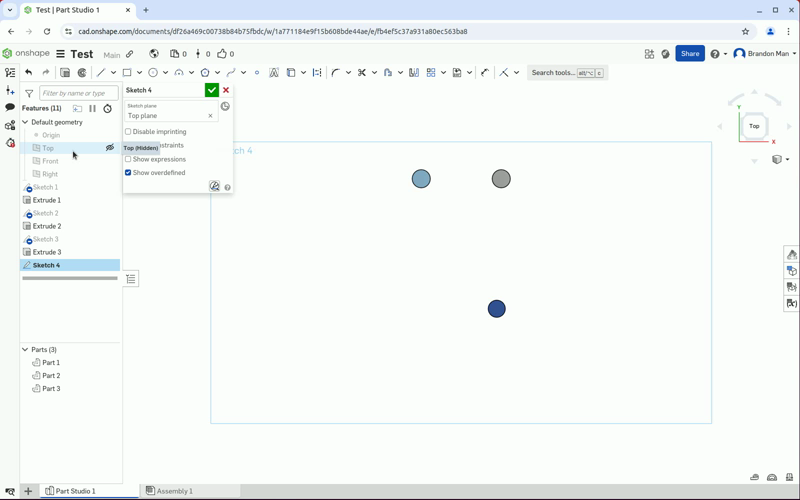
mouse_move(73, 352)
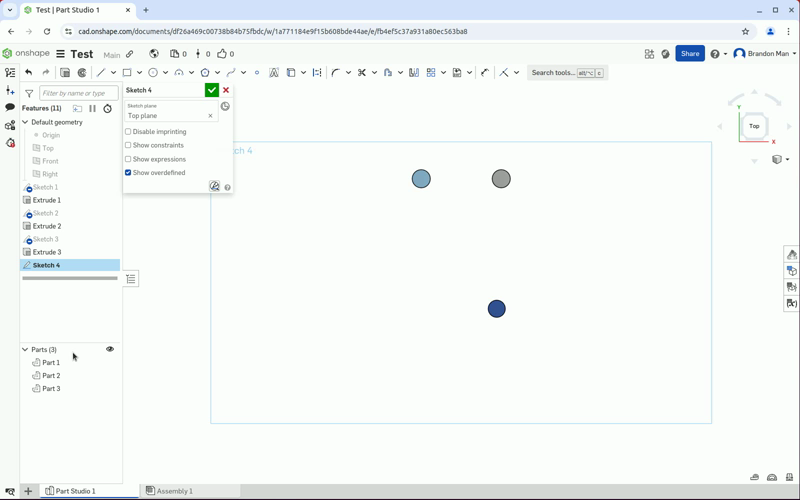
key(y)
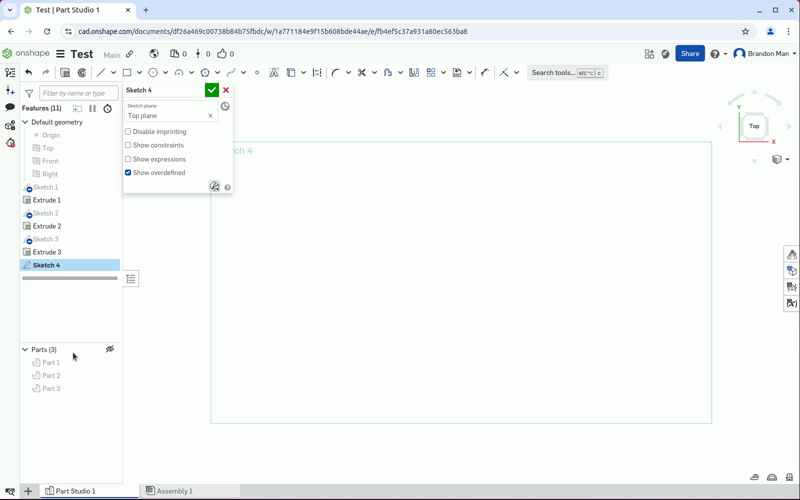
key(c)
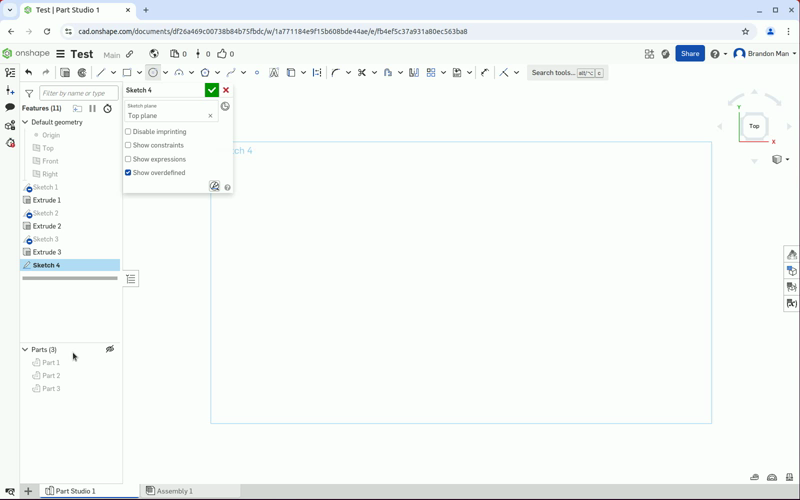
key_down(shift)
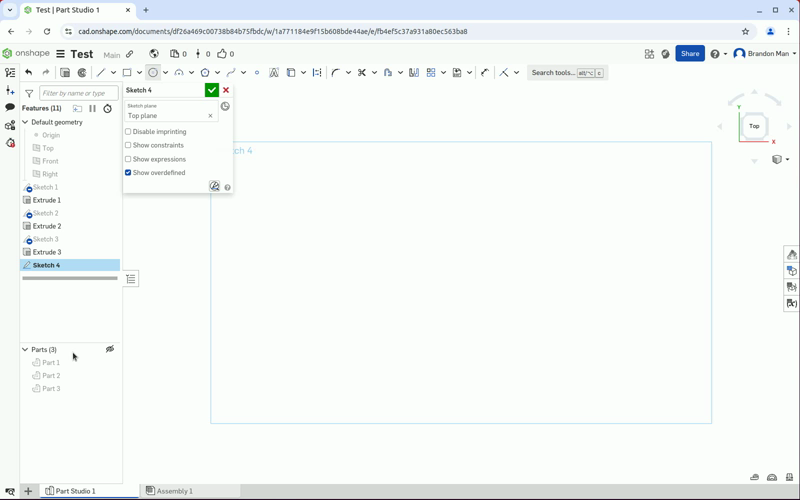
mouse_move(426, 308)
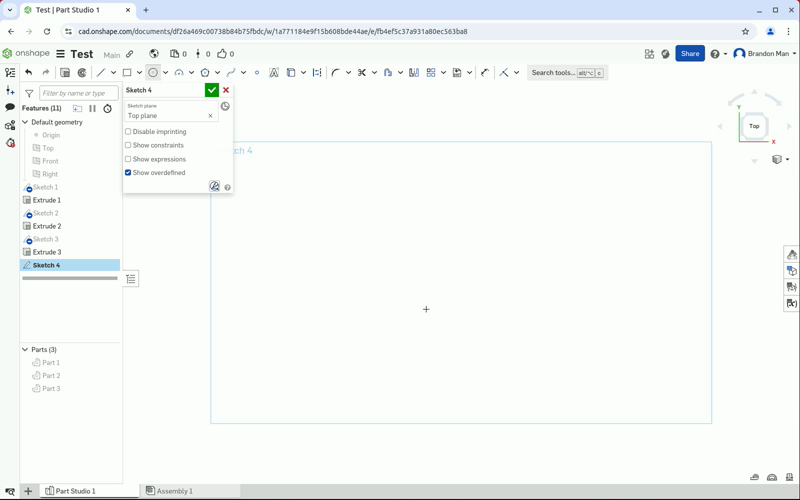
click(426, 308)
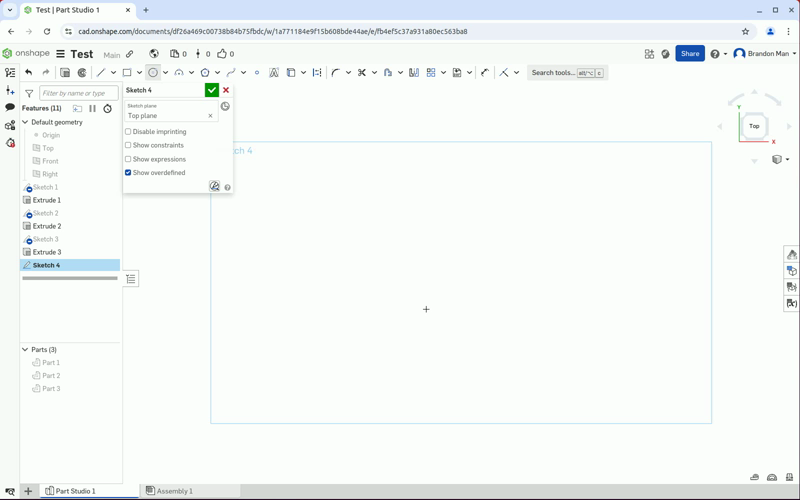
key_up(shift)
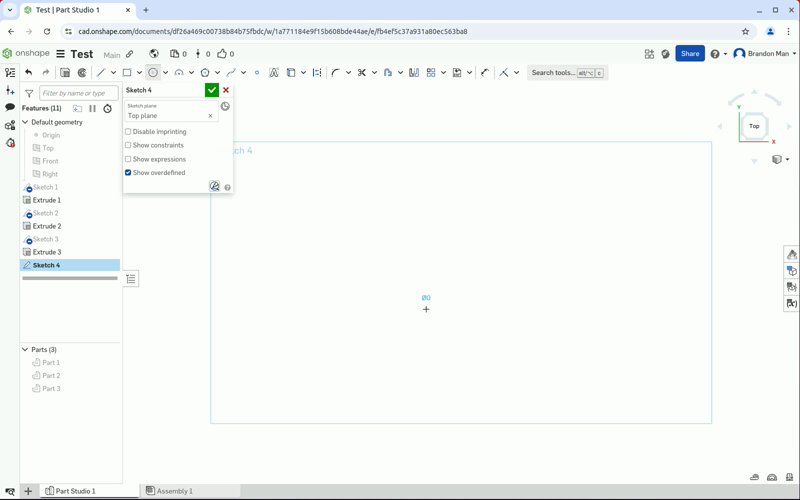
mouse_move(435, 308)
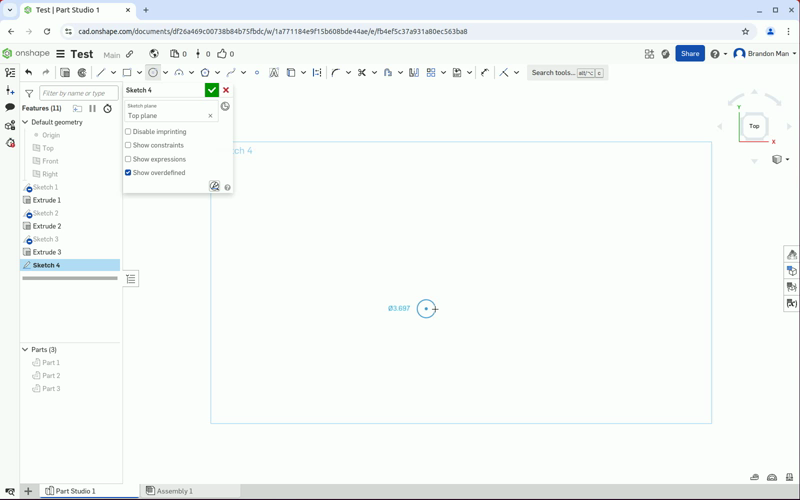
click(435, 308)
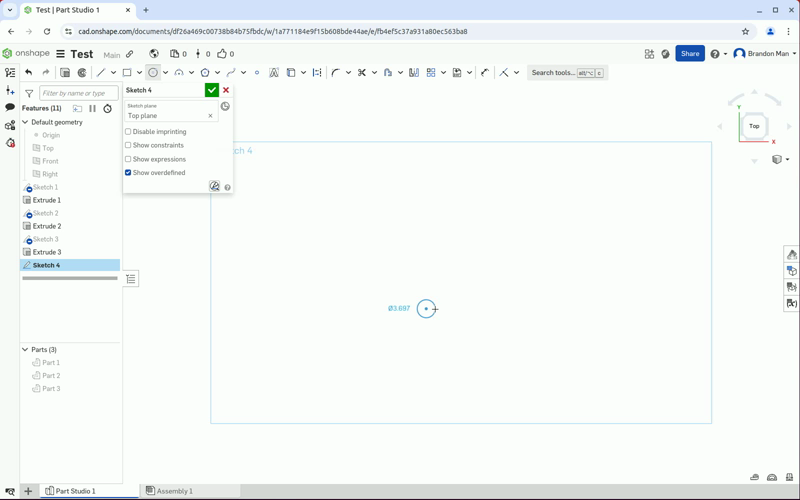
key(esc)
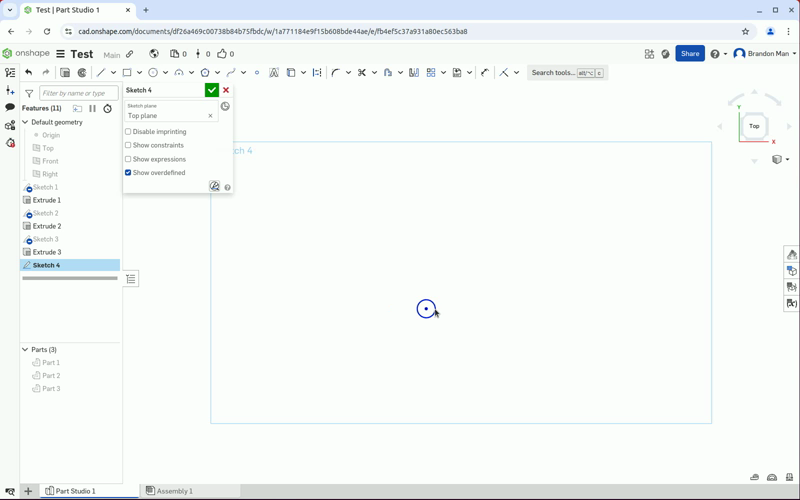
mouse_move(421, 309)
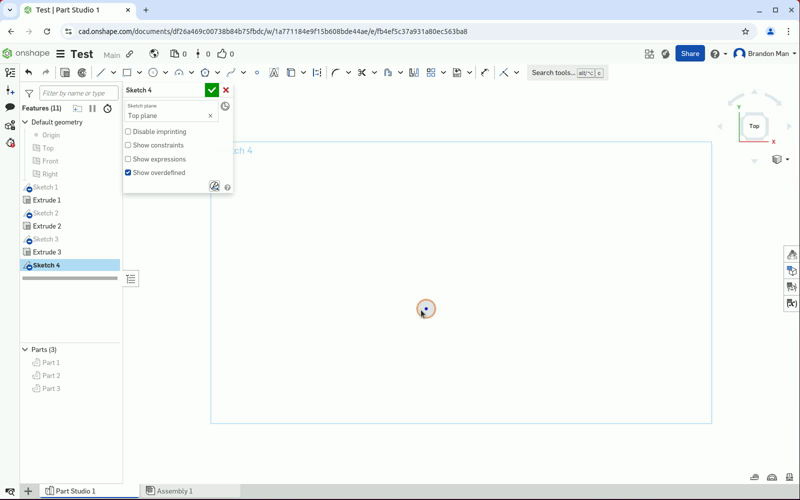
scroll(6)
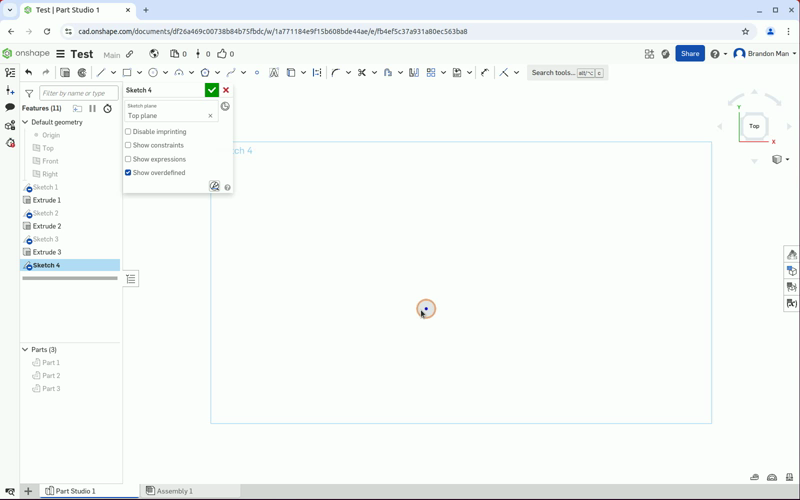
scroll(6)
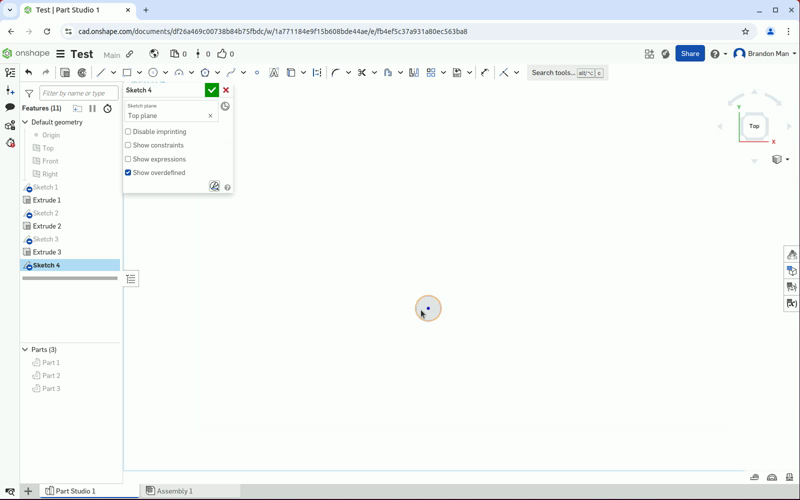
scroll(6)
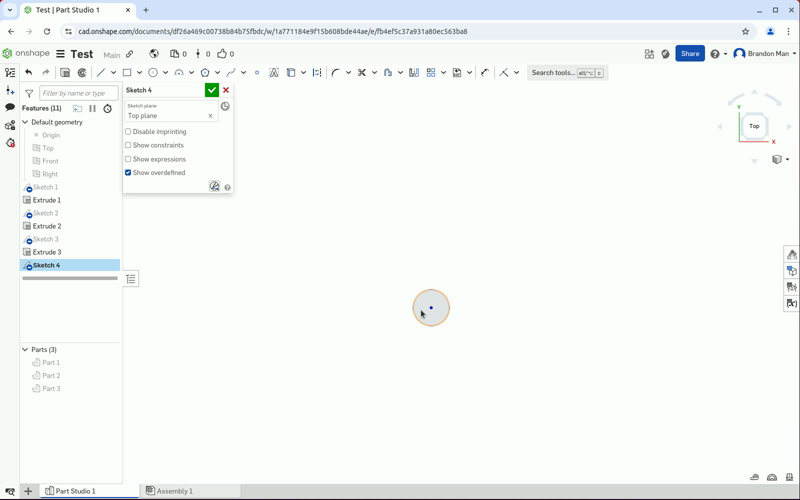
scroll(6)
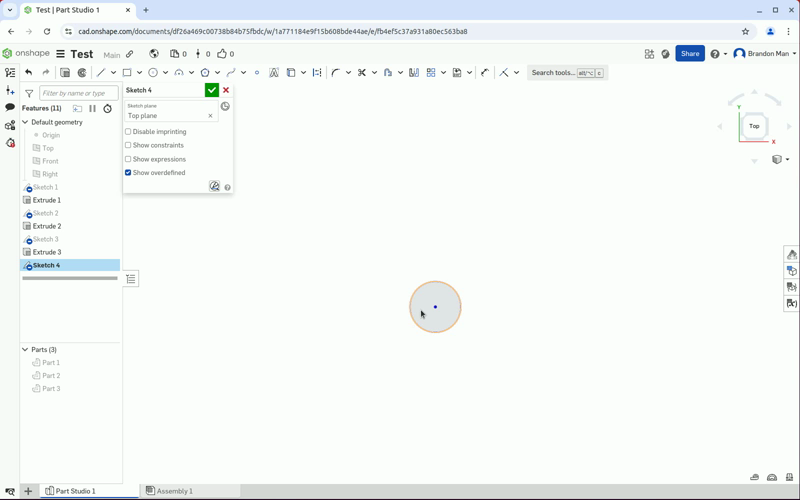
scroll(6)
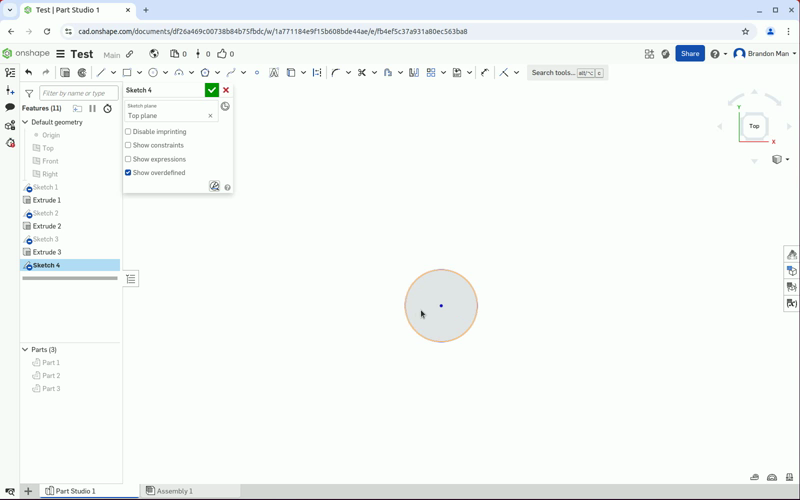
scroll(6)
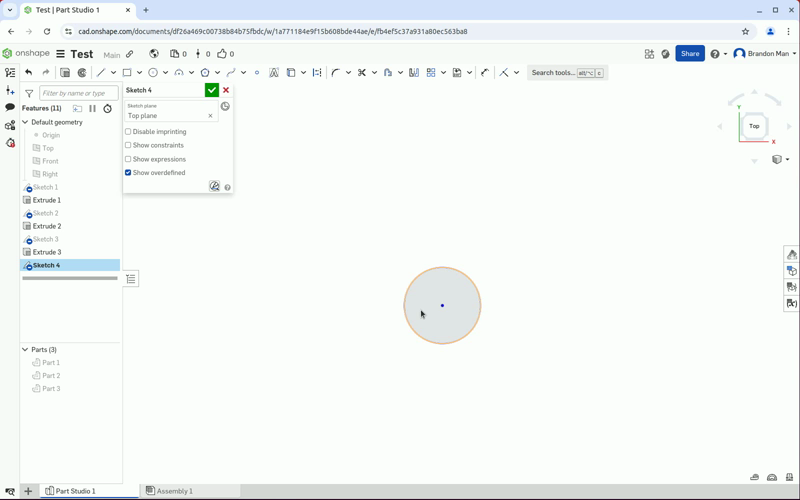
scroll(6)
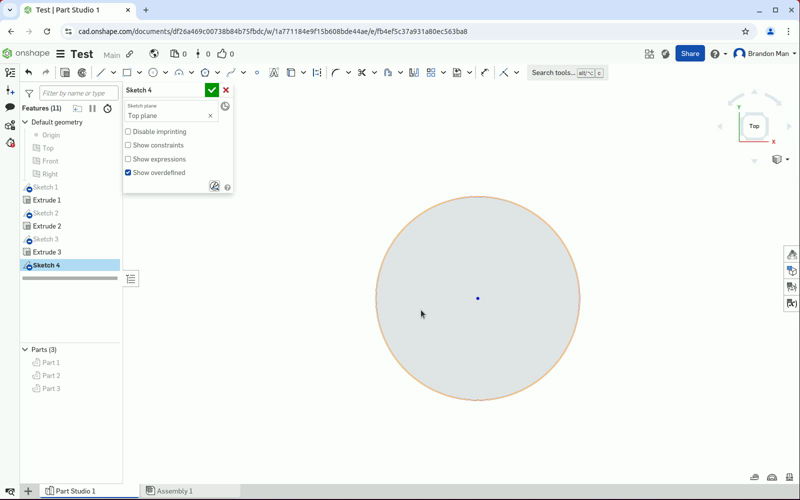
click(421, 309)
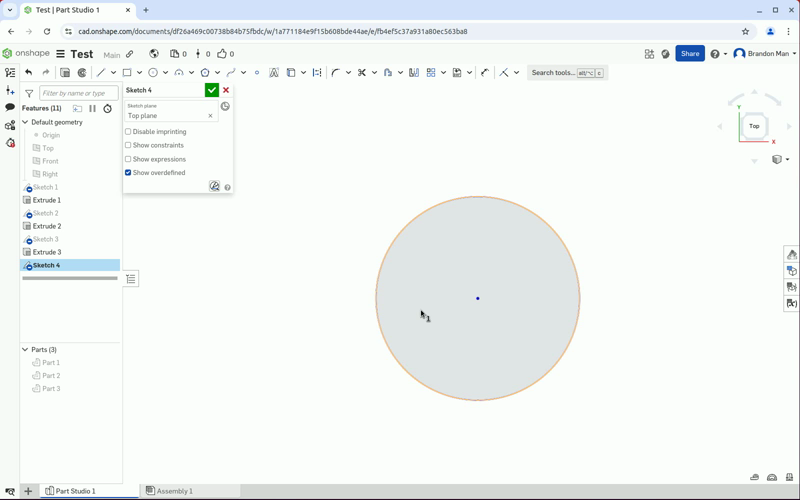
scroll(-6)
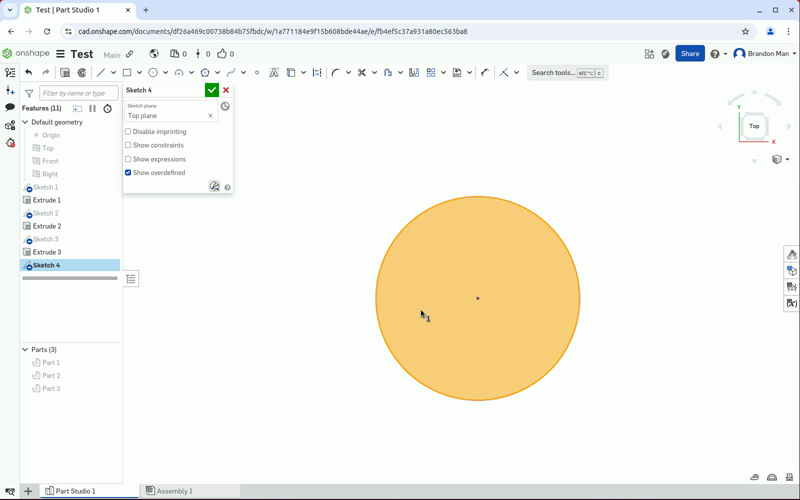
scroll(-6)
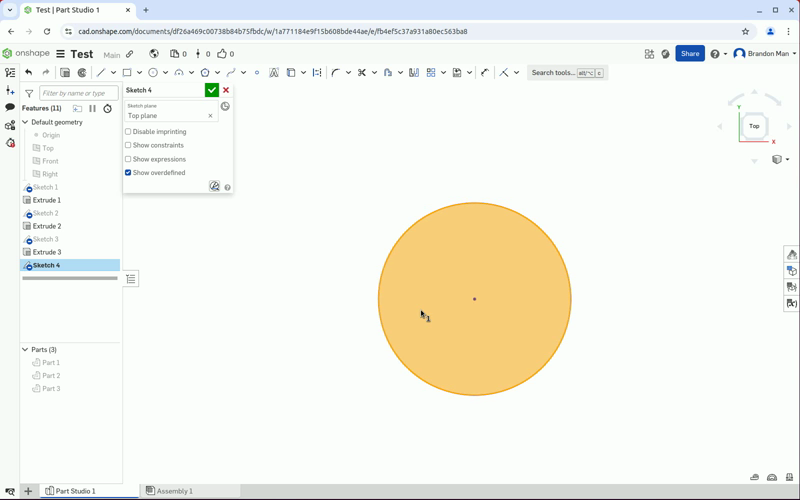
scroll(-6)
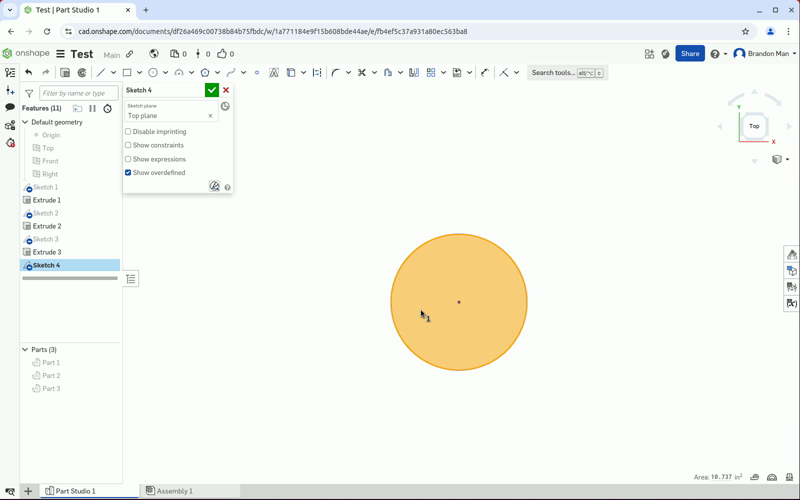
scroll(-6)
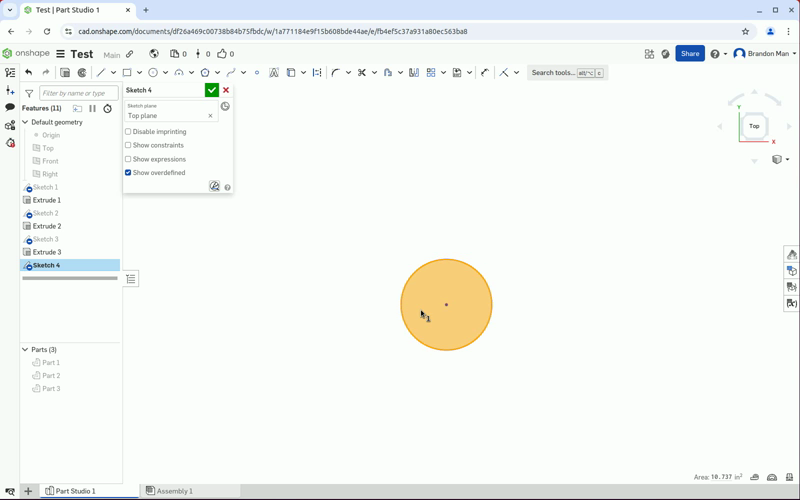
scroll(-6)
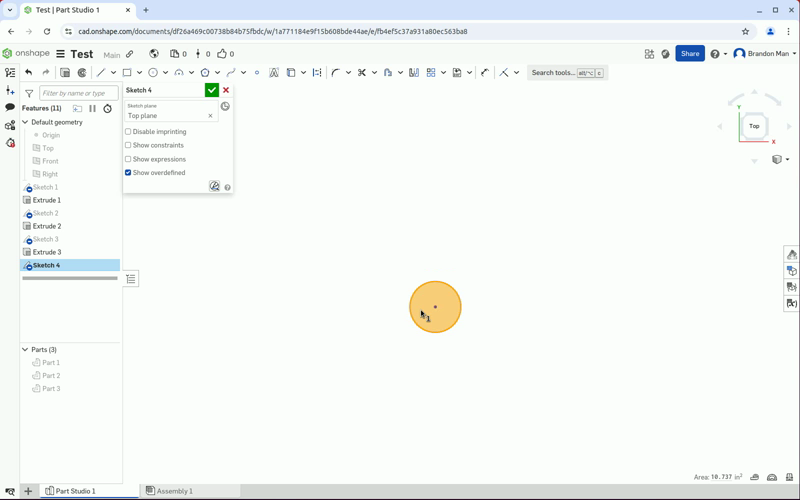
scroll(-6)
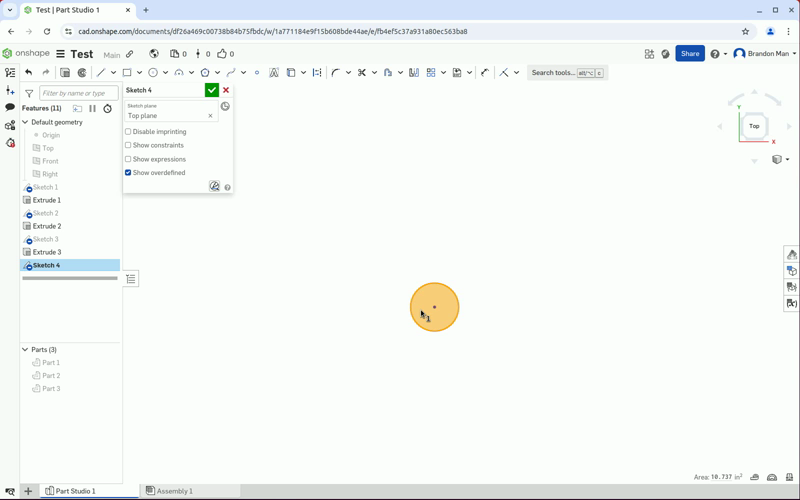
scroll(-6)
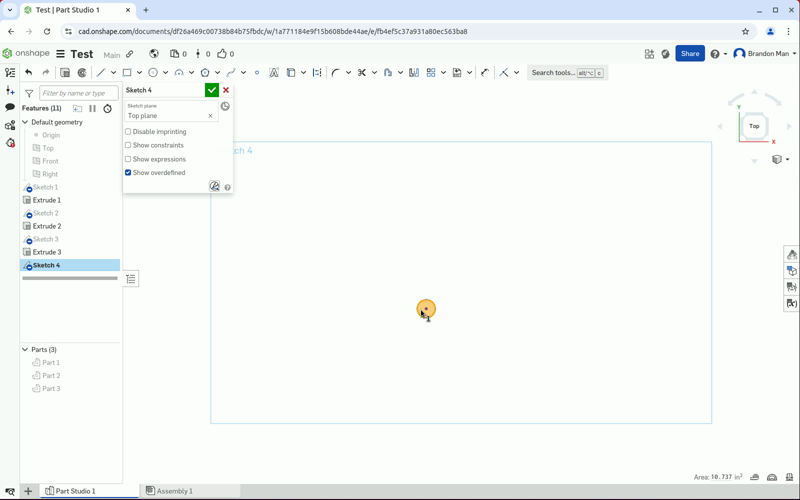
mouse_move(73, 352)
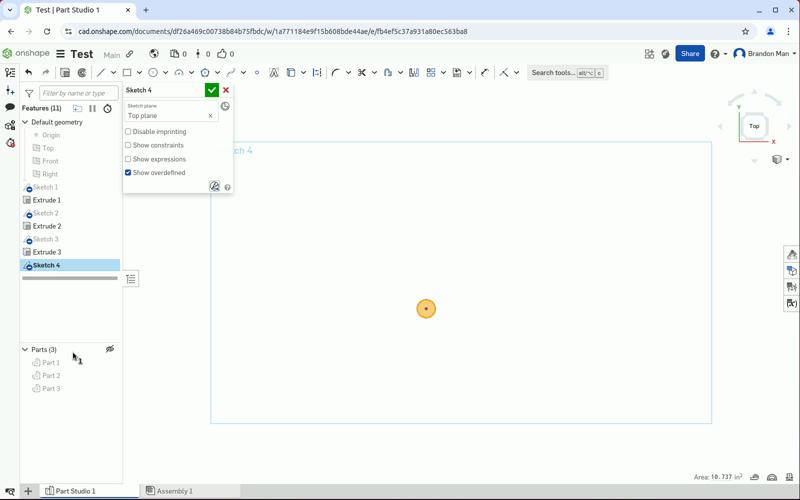
key(shift+y)
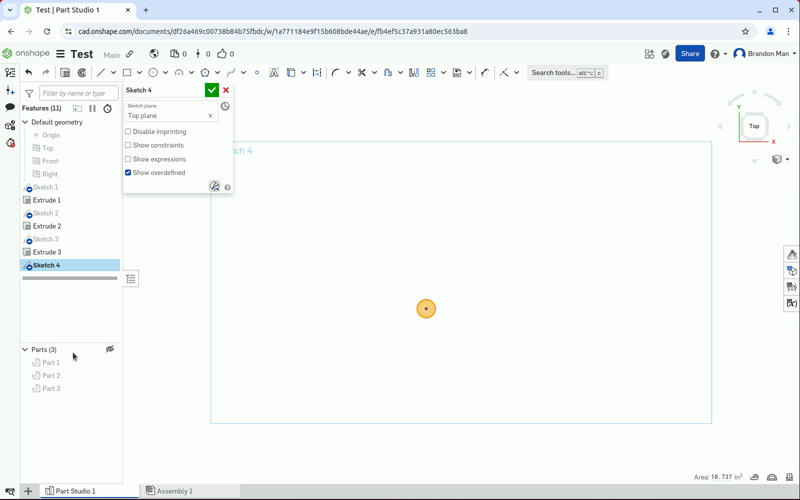
key(shift+e)
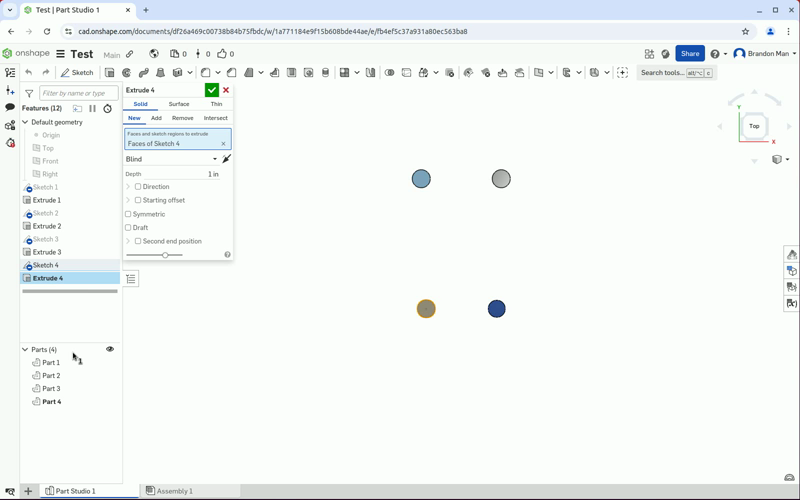
mouse_move(143, 106)
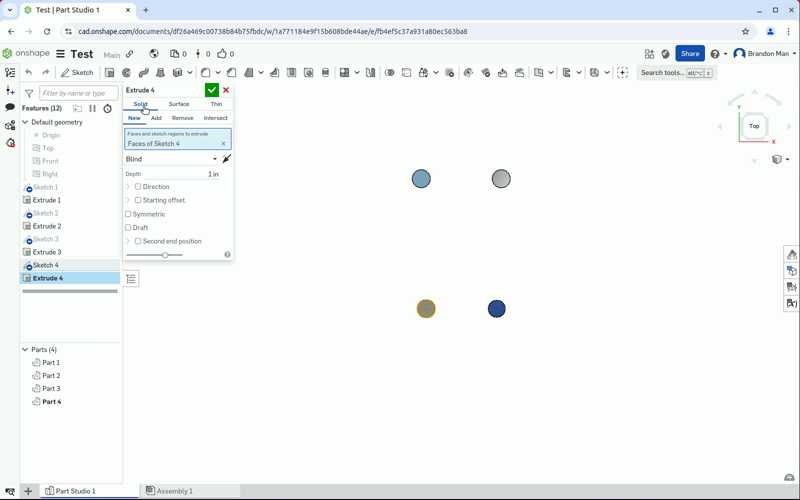
click(143, 106)
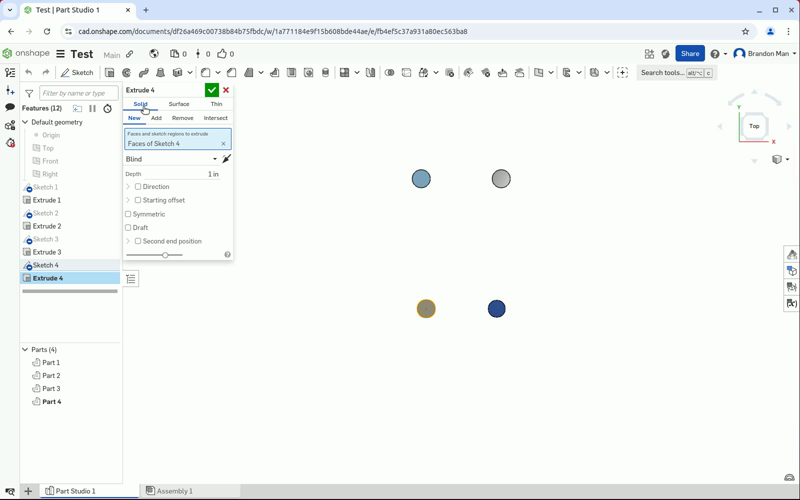
mouse_move(137, 120)
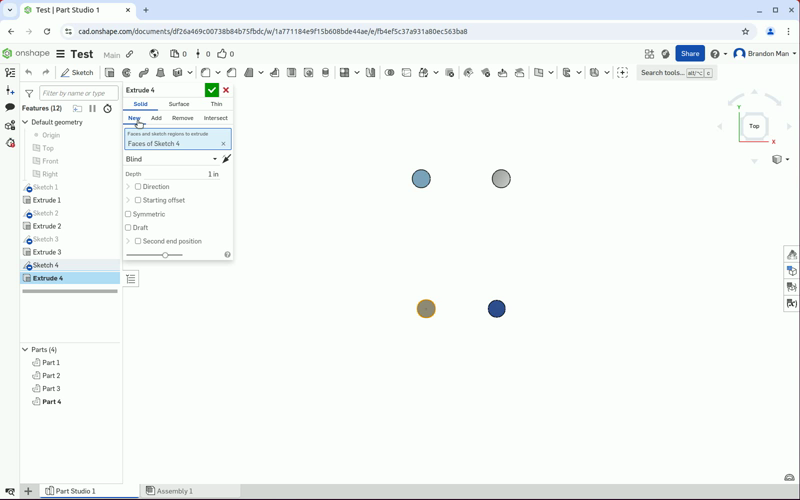
click(137, 120)
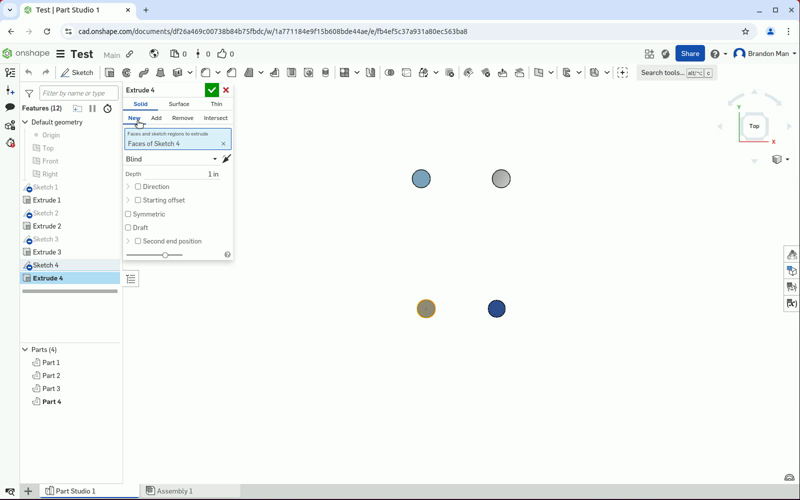
key(tab, 4)
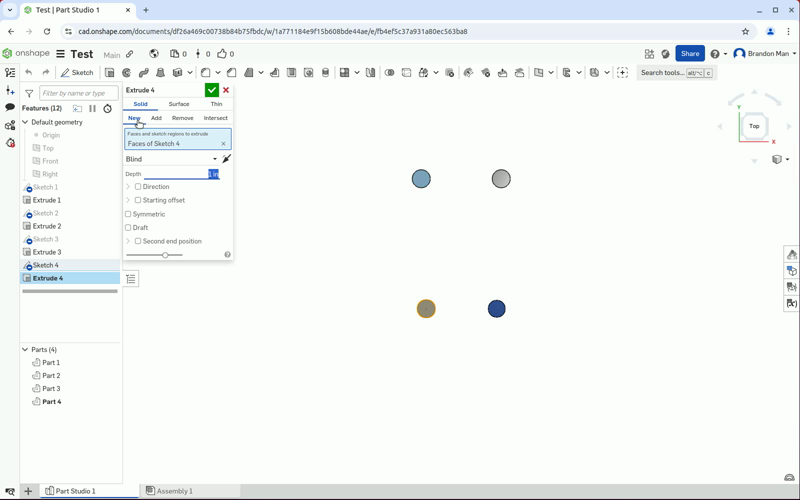
text(11.313)
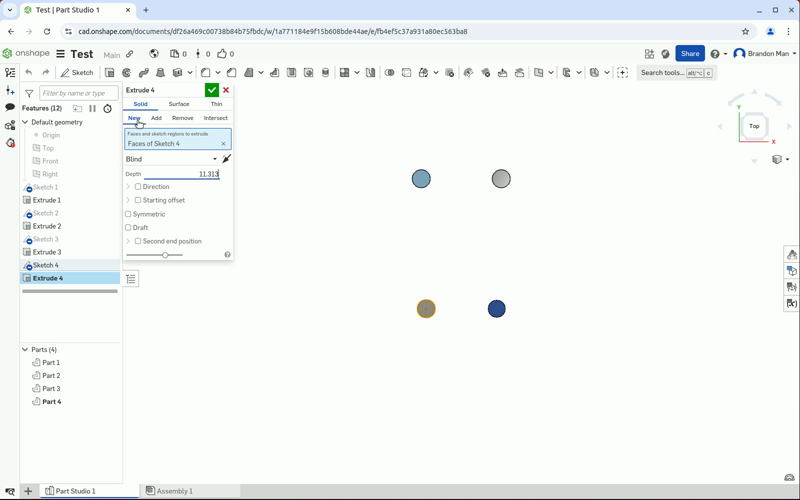
key(enter)
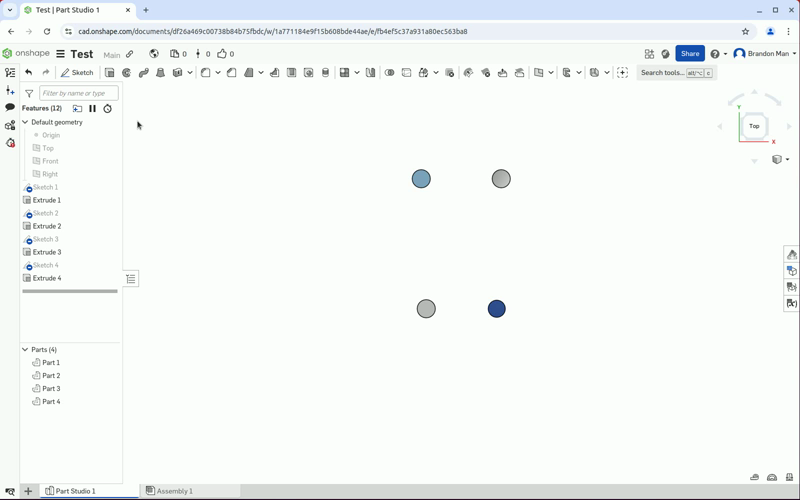
key(shift+h)
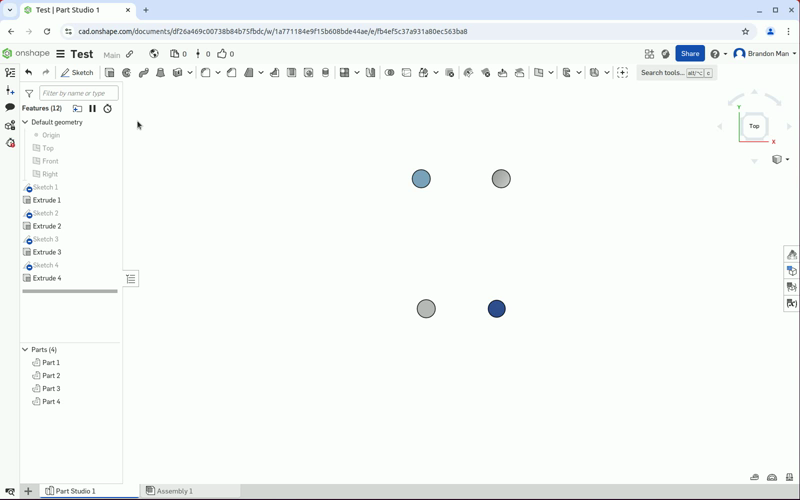
key(shift+h)
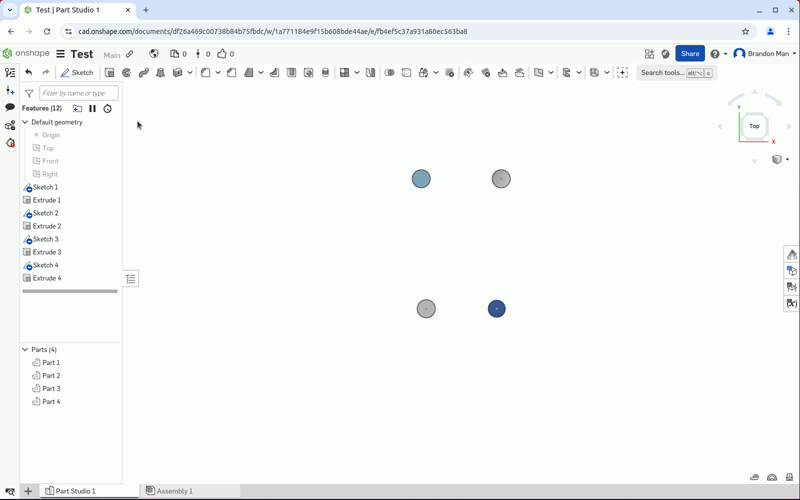
key(shift+7)
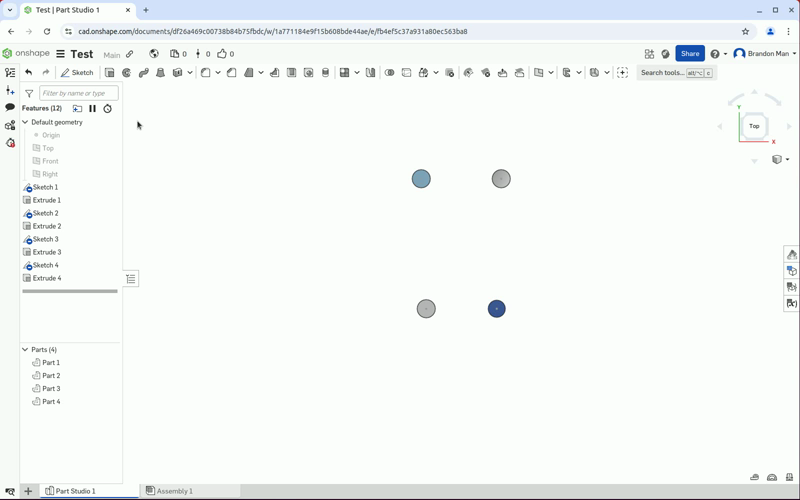
key(up, 3)
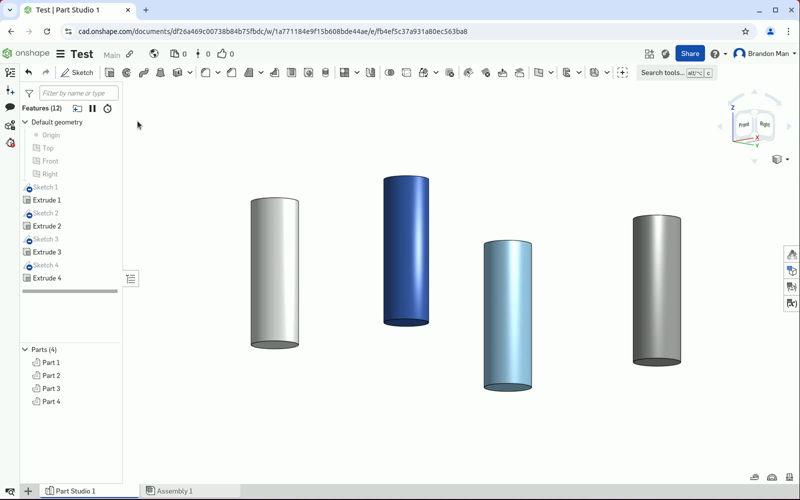
key(left, 3)
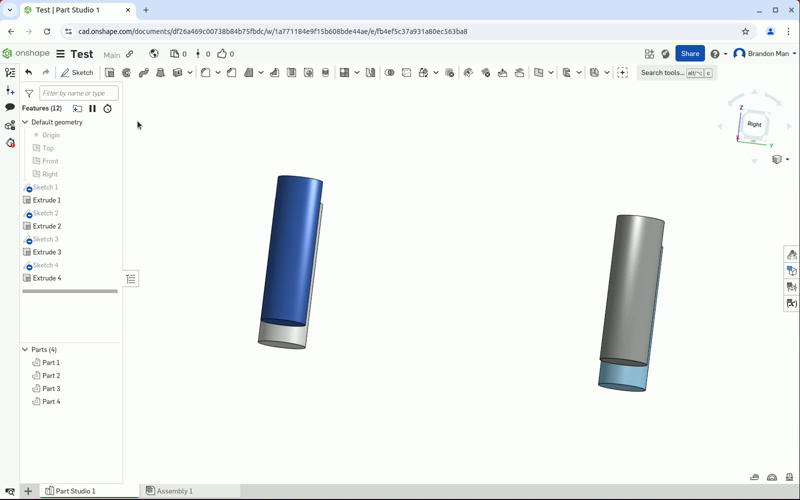
key(right, 3)
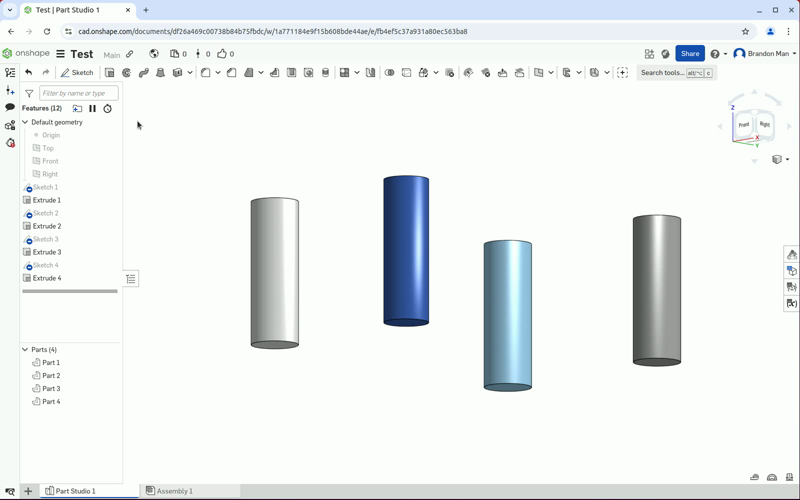
key(down, 3)
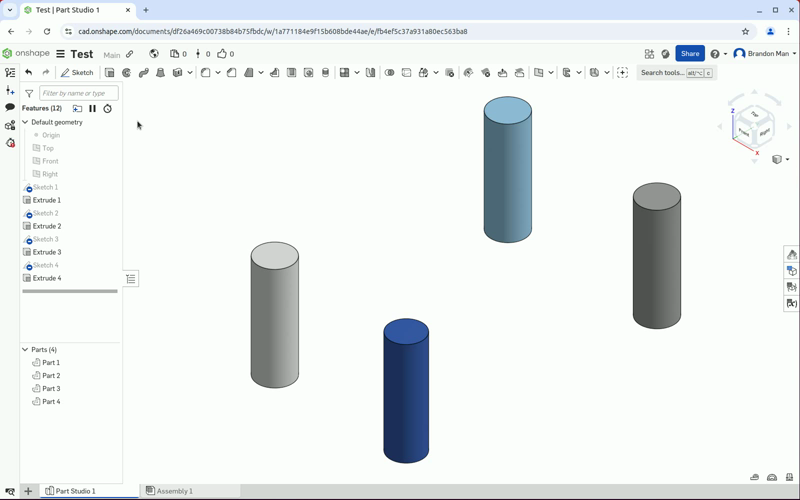
mouse_move(73, 189)
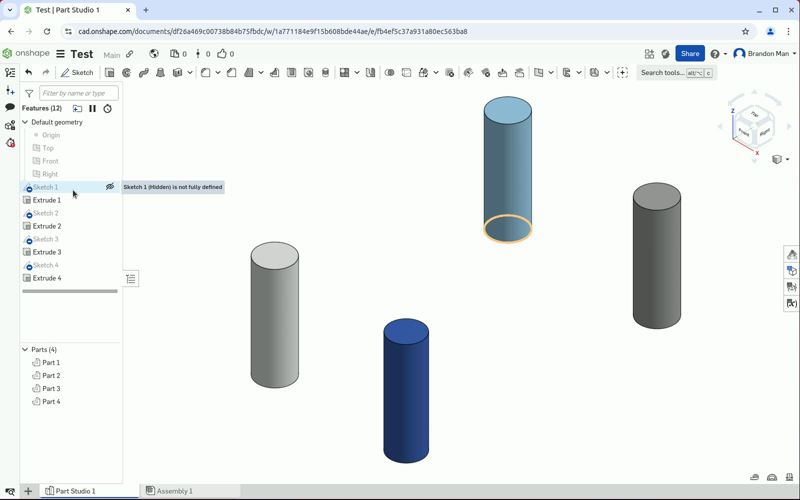
click(73, 189)